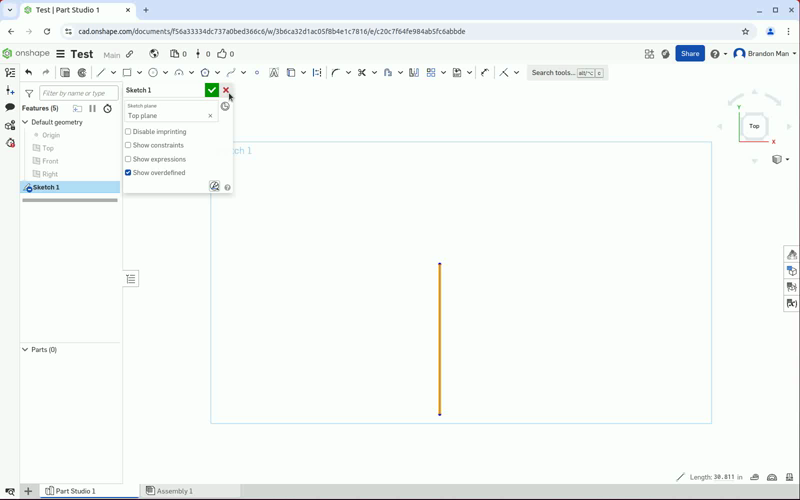
key(shift+h)
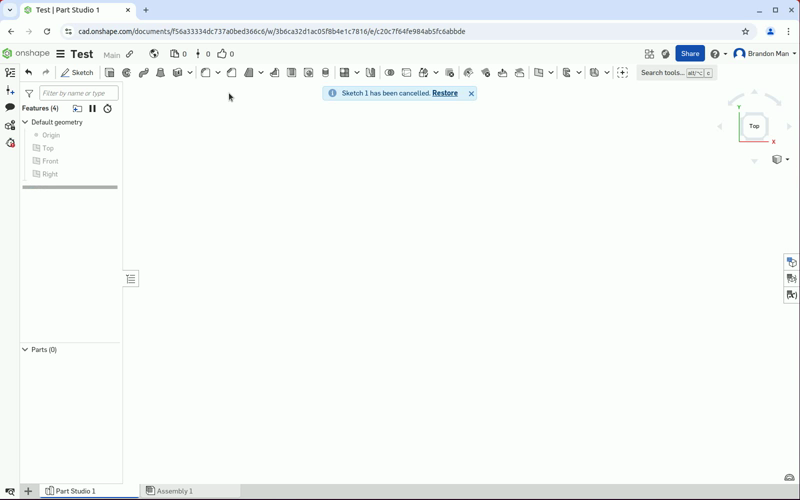
mouse_move(73, 352)
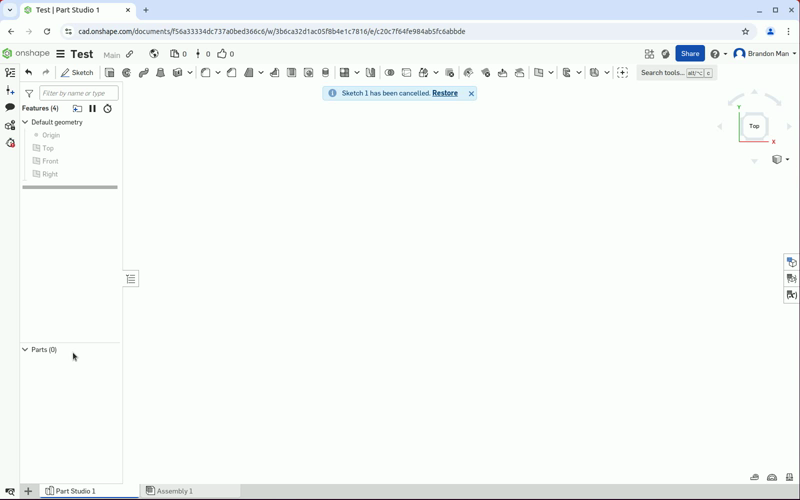
key(y)
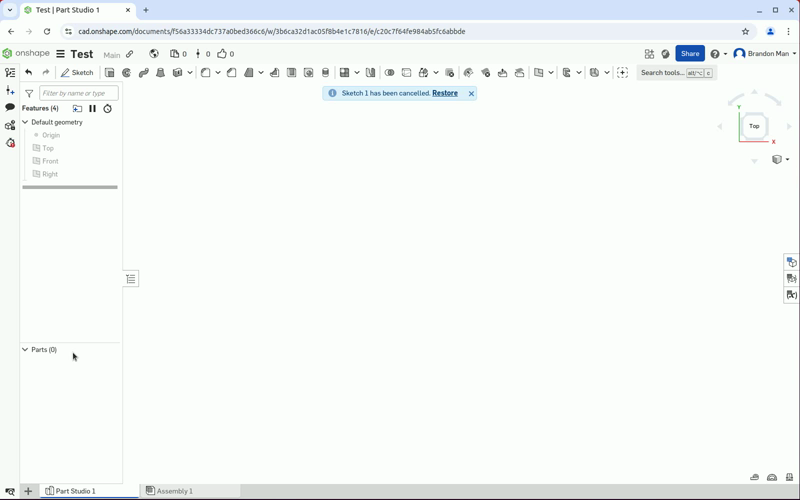
key(shift+p)
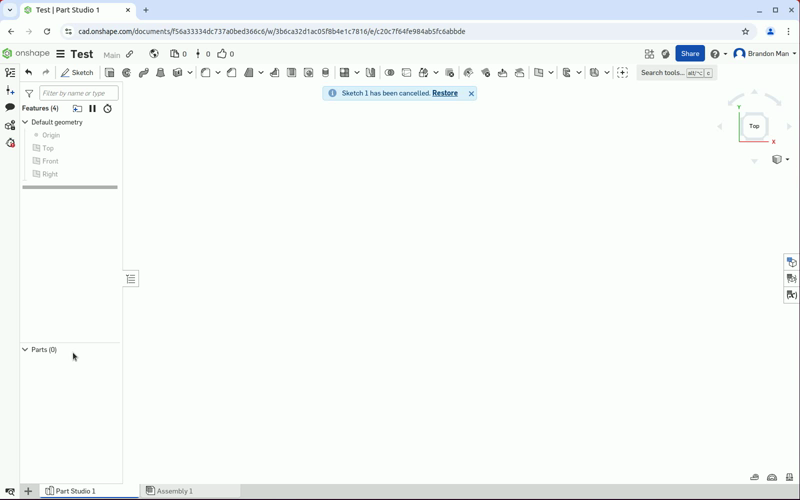
key(space)
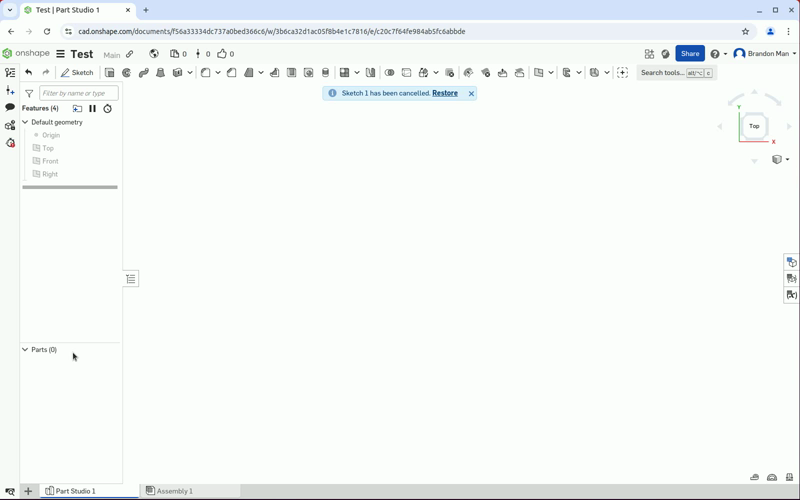
key_down(shift)
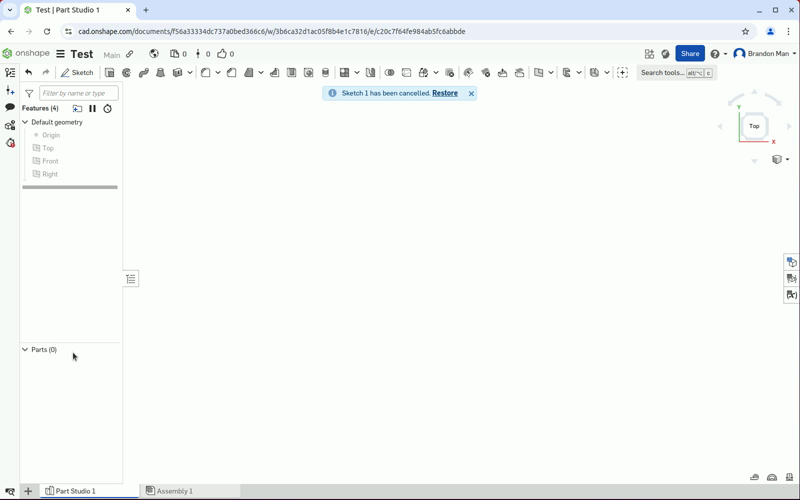
key(up)
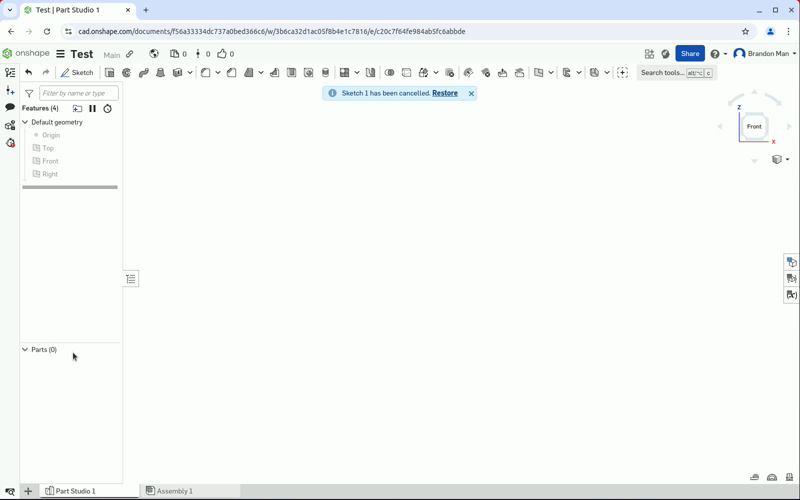
key_up(shift)
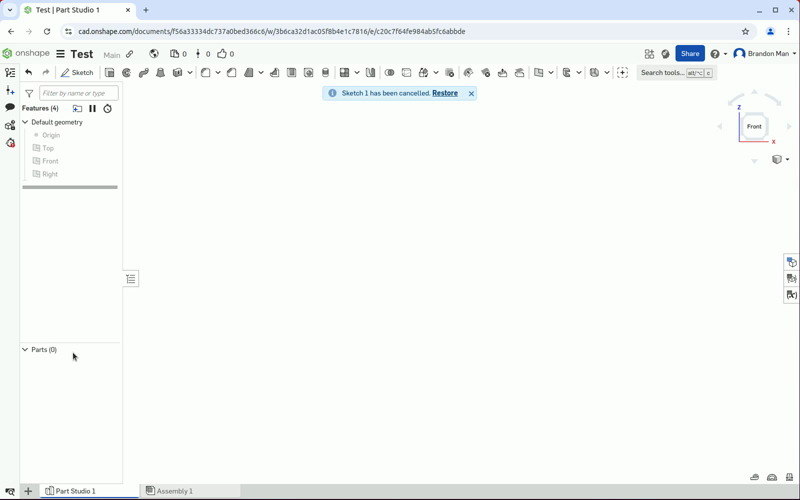
key(space)
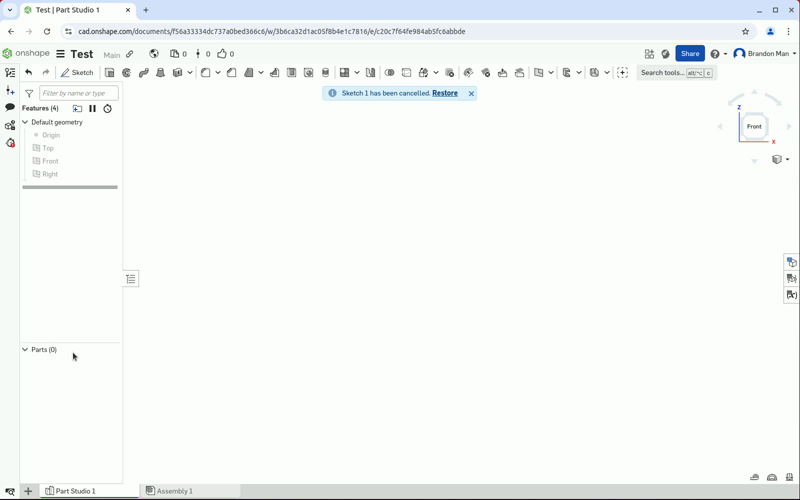
key_down(shift)
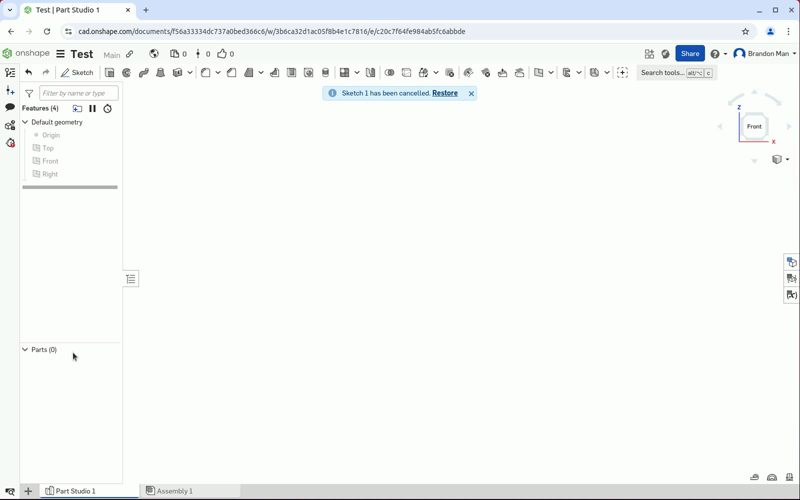
key(left)
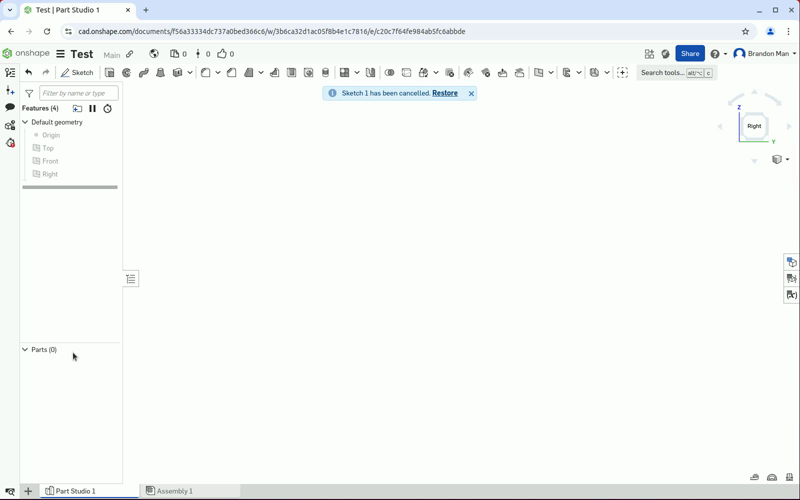
key_up(shift)
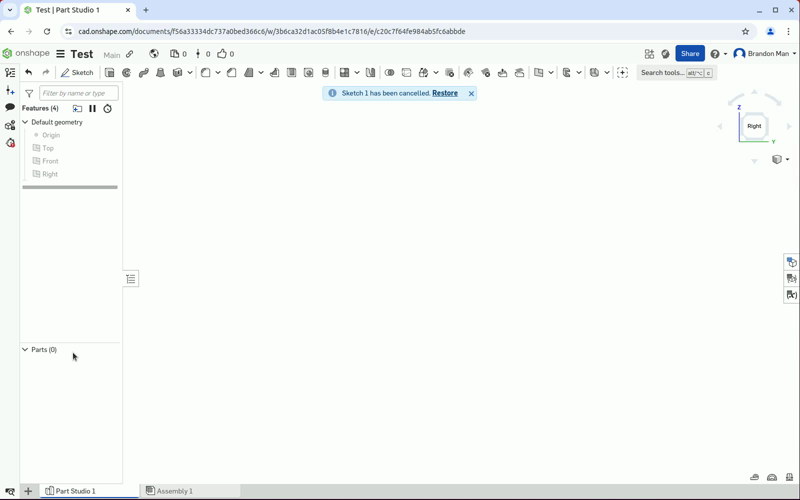
mouse_move(73, 352)
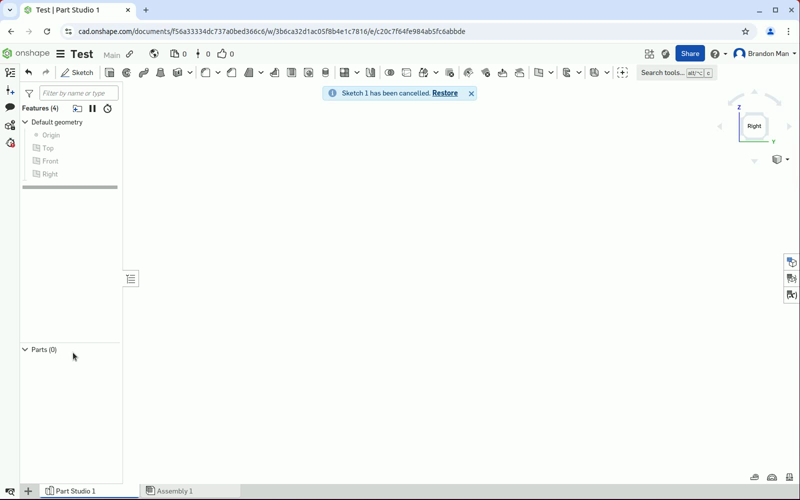
key(shift+y)
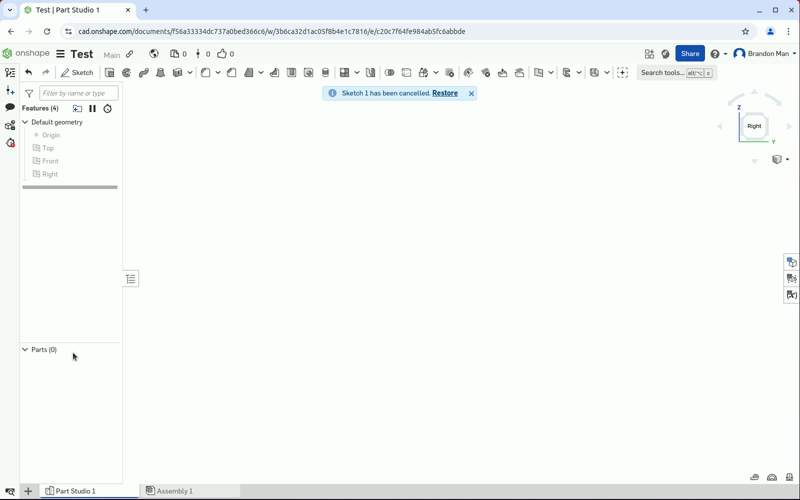
key(shift+s)
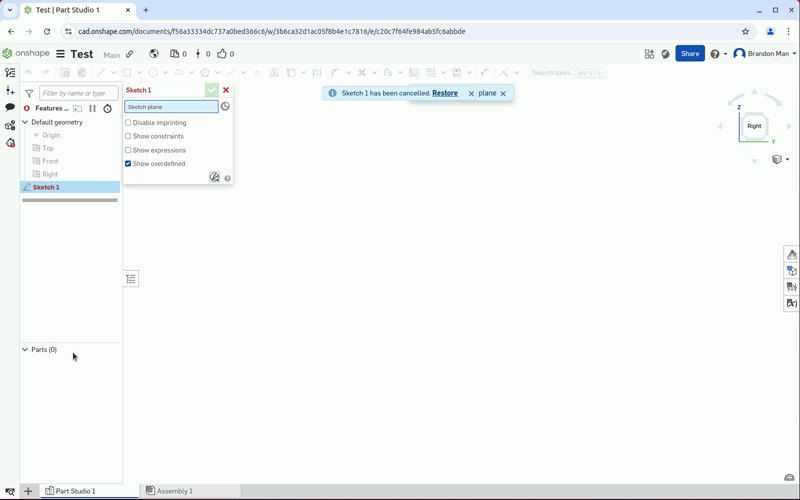
mouse_move(73, 176)
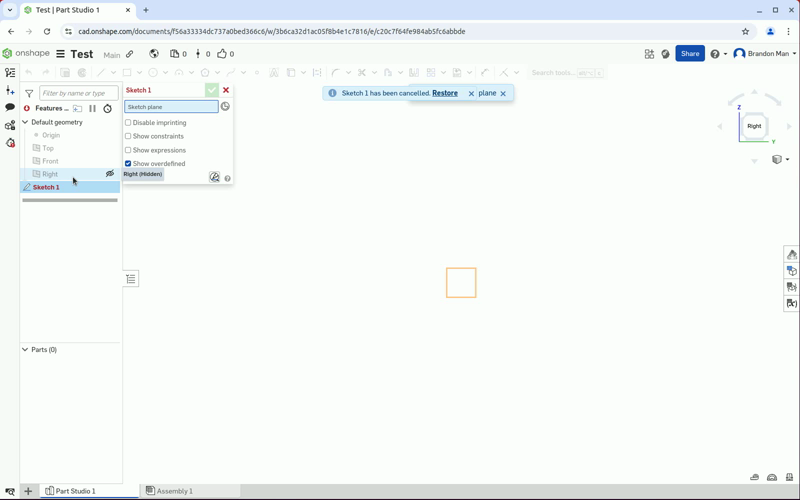
click(73, 176)
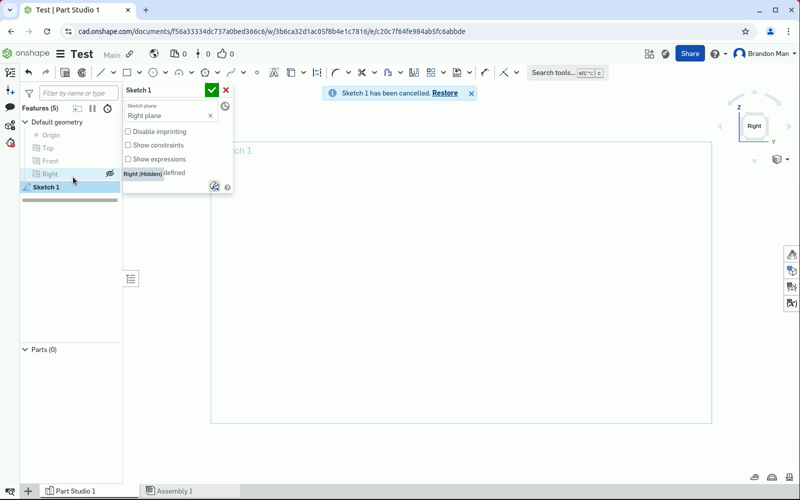
mouse_move(73, 352)
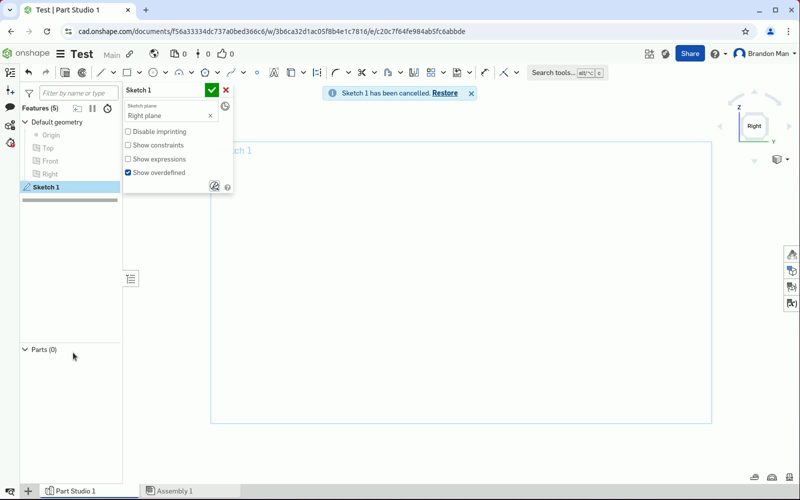
key(y)
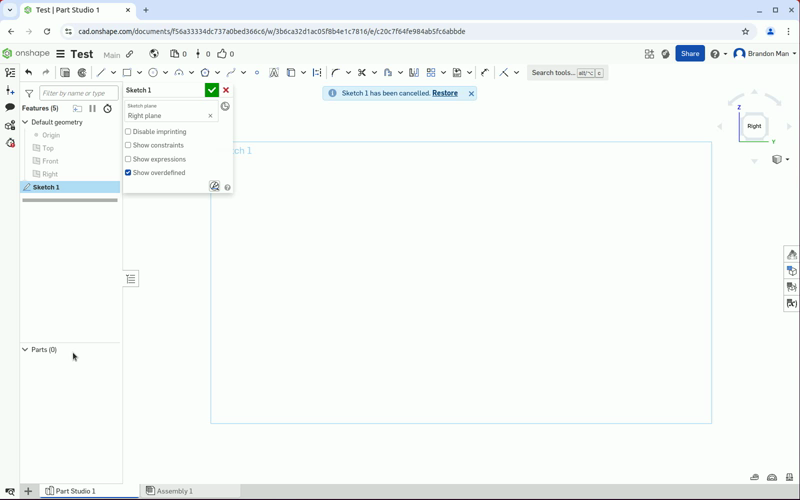
key(l)
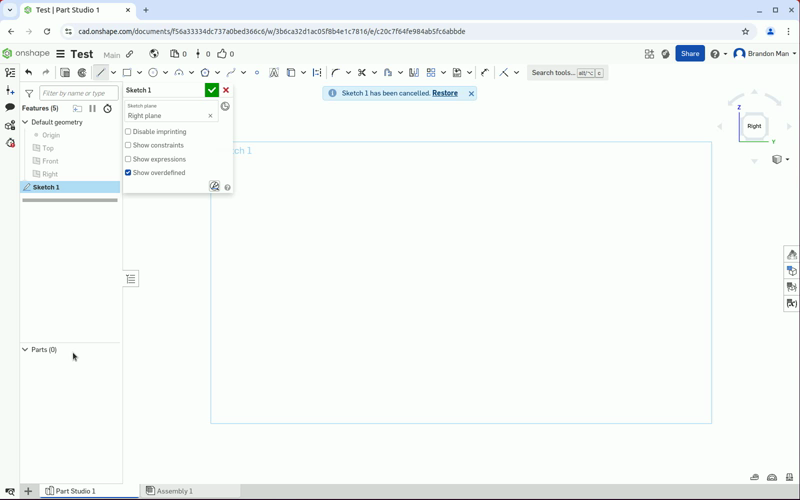
key_down(shift)
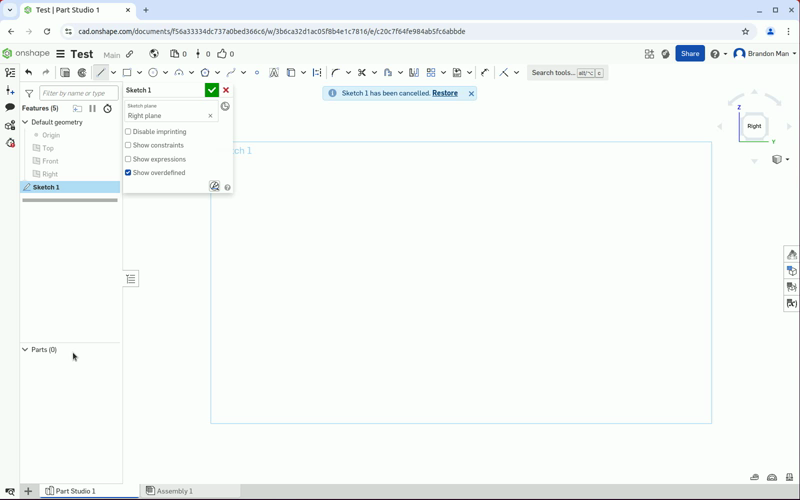
mouse_move(348, 282)
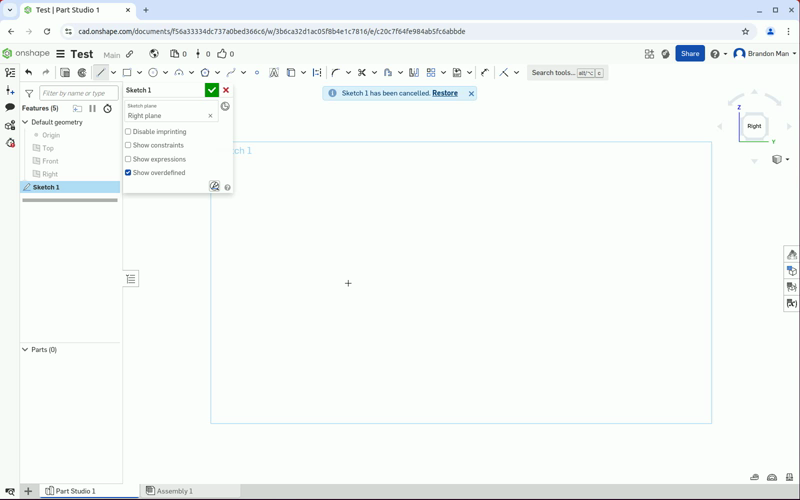
click(348, 282)
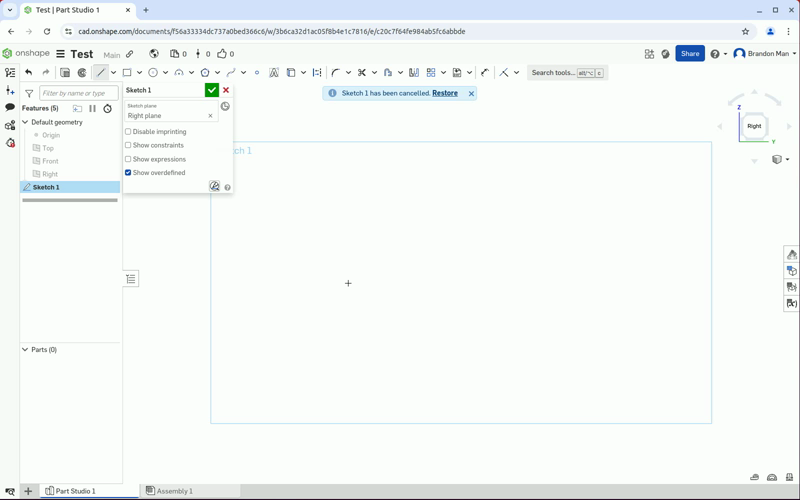
key_up(shift)
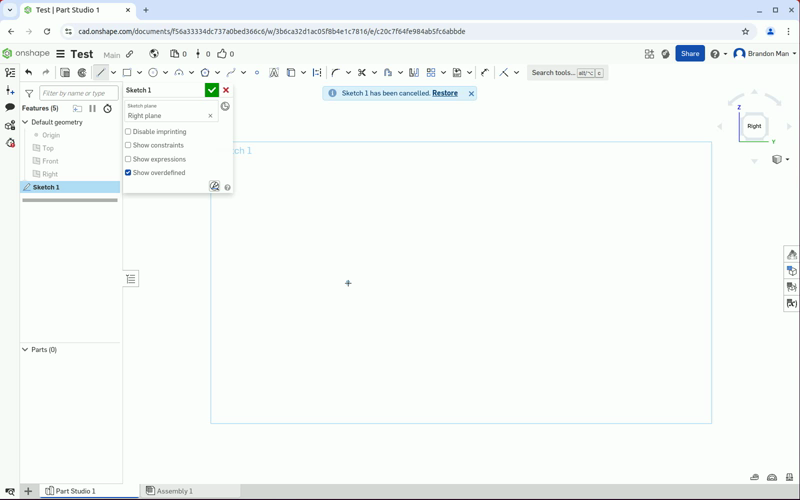
key_down(shift)
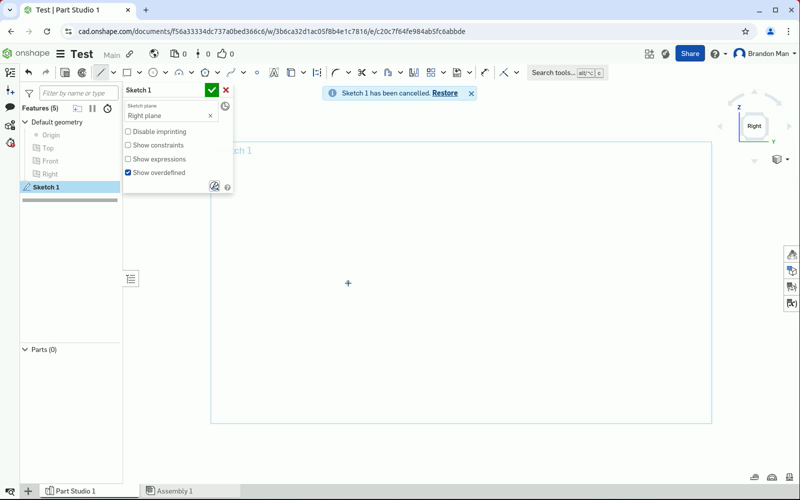
mouse_move(572, 282)
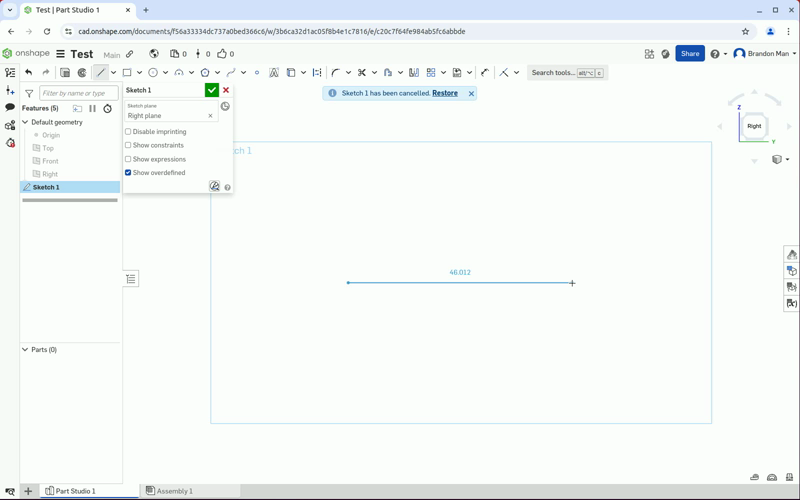
click(572, 282)
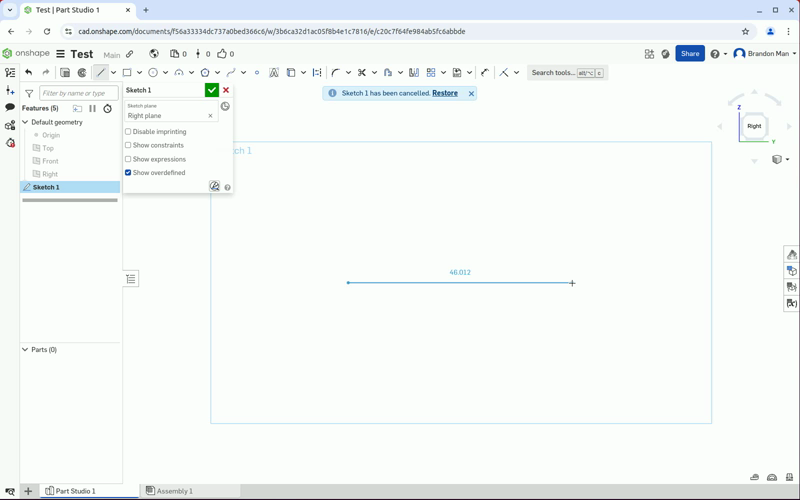
key_up(shift)
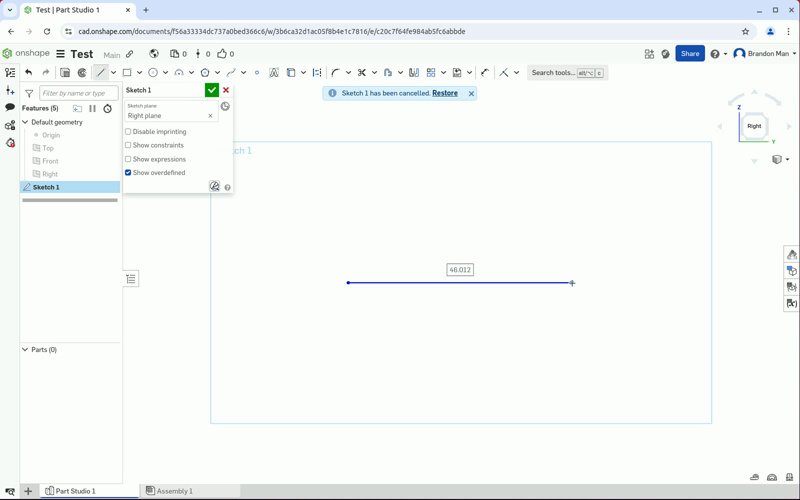
key_down(shift)
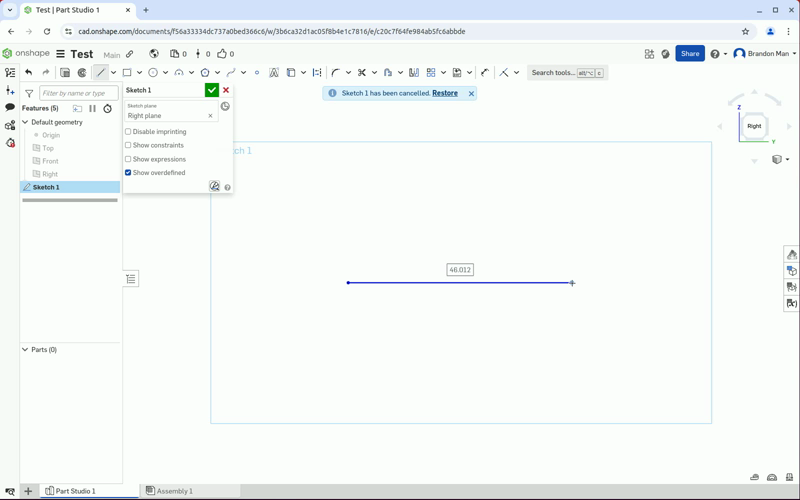
mouse_move(589, 282)
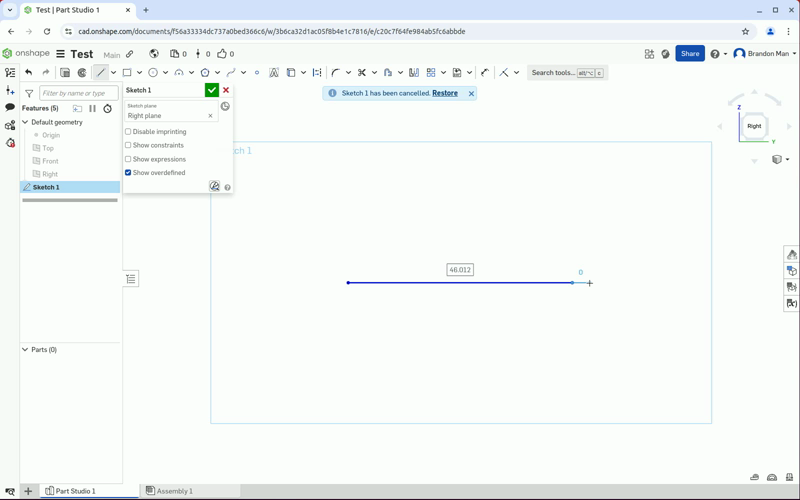
mouse_move(572, 268)
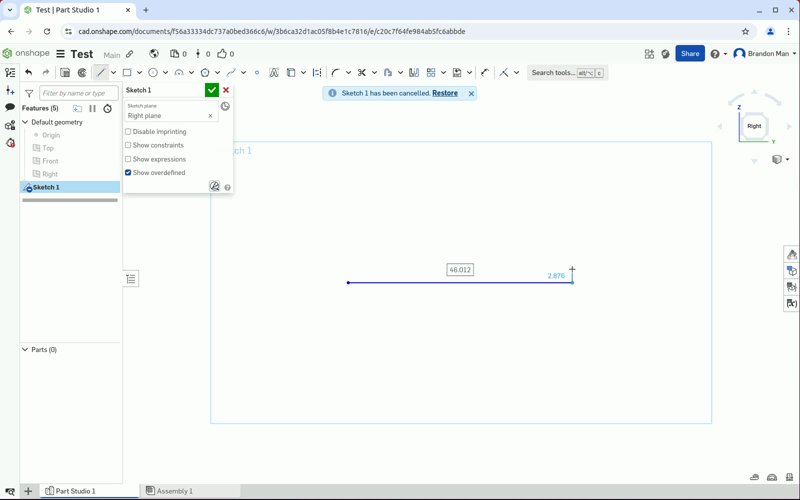
click(572, 268)
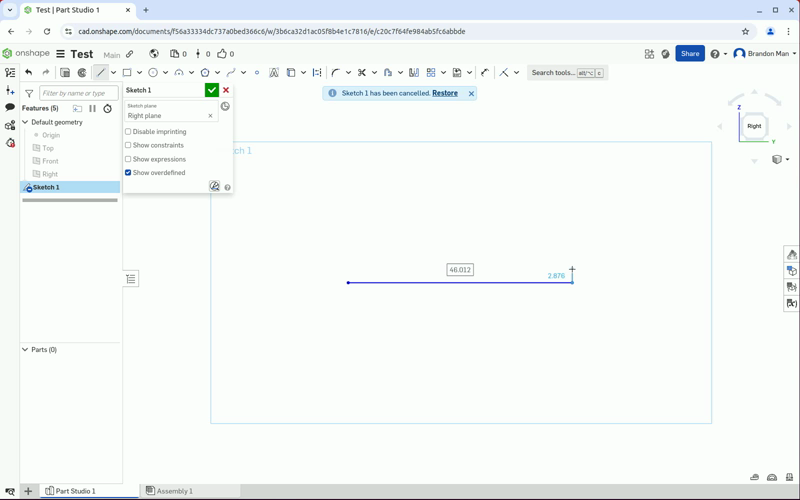
key_up(shift)
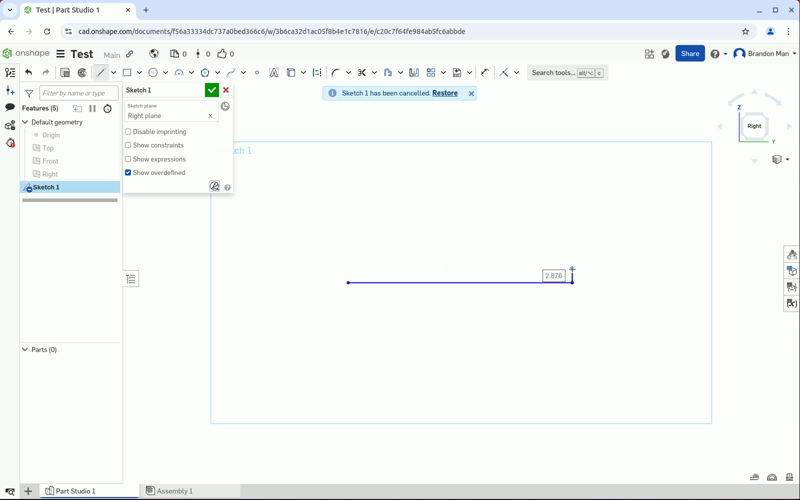
key_down(shift)
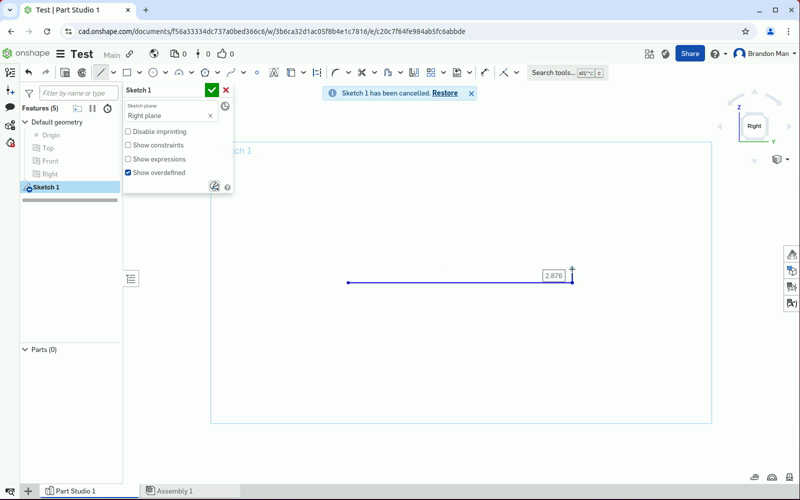
mouse_move(348, 231)
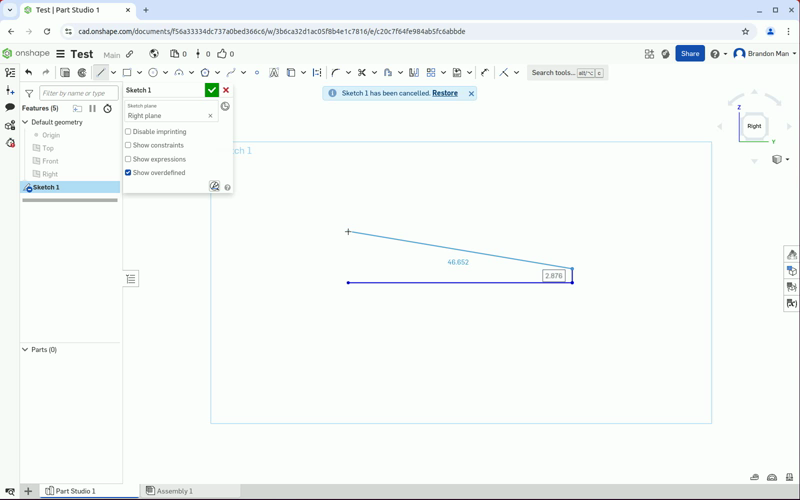
click(348, 231)
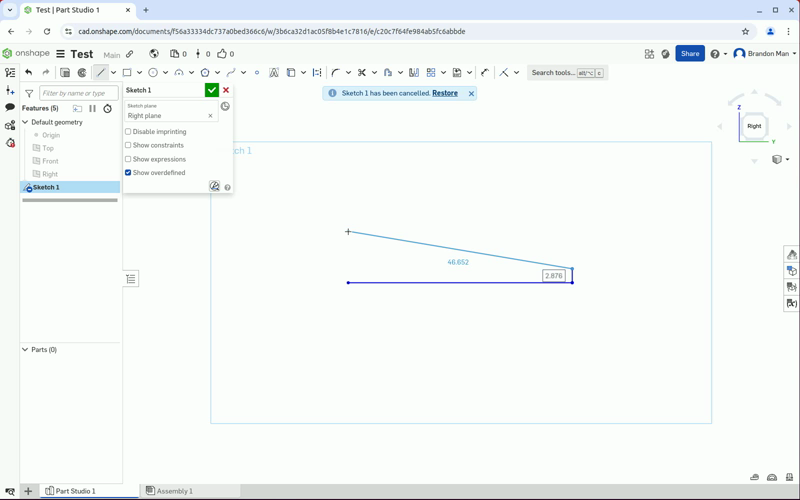
key_up(shift)
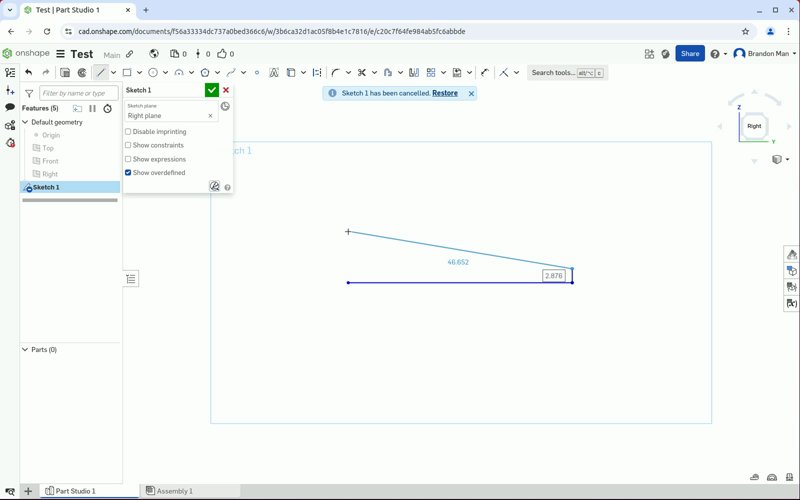
mouse_move(378, 231)
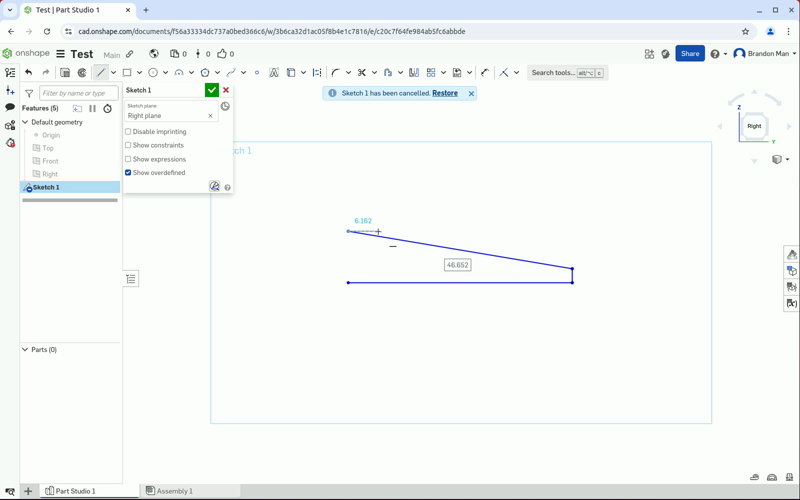
key_down(shift)
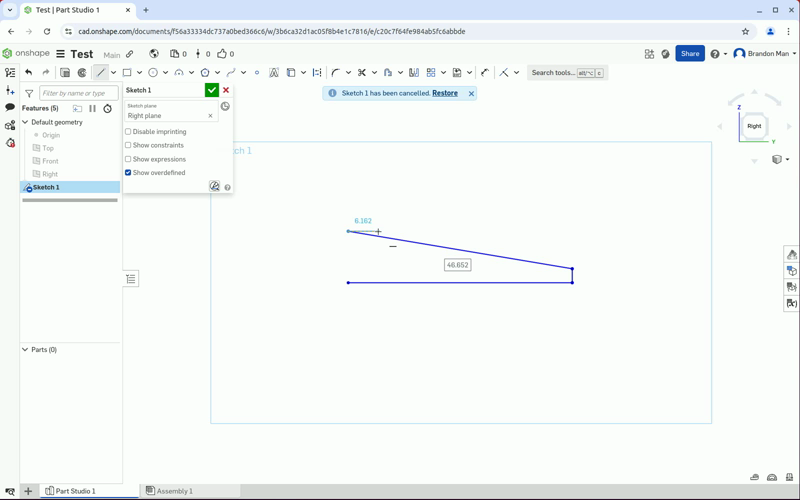
mouse_move(348, 282)
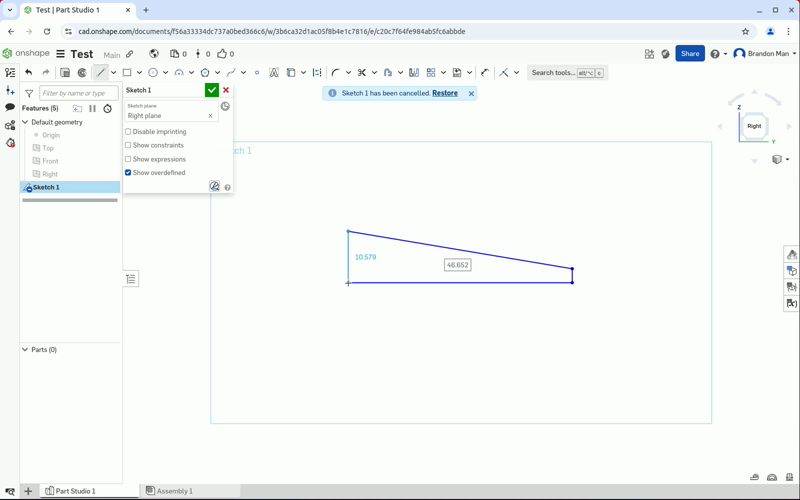
key_up(shift)
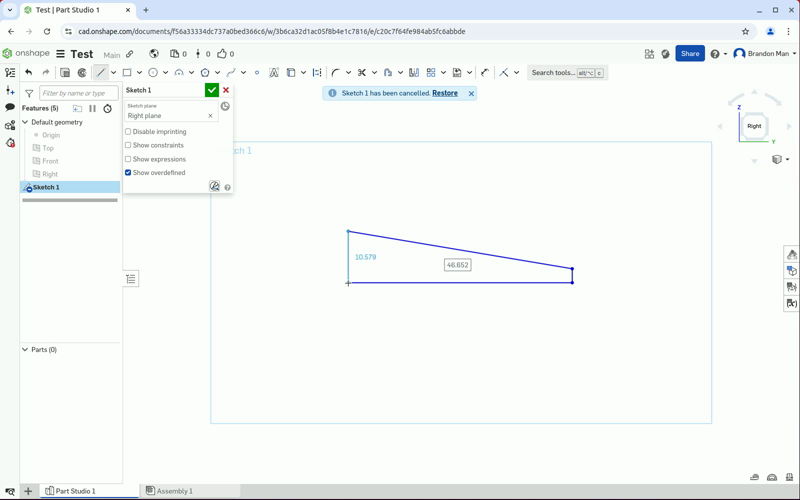
click(348, 282)
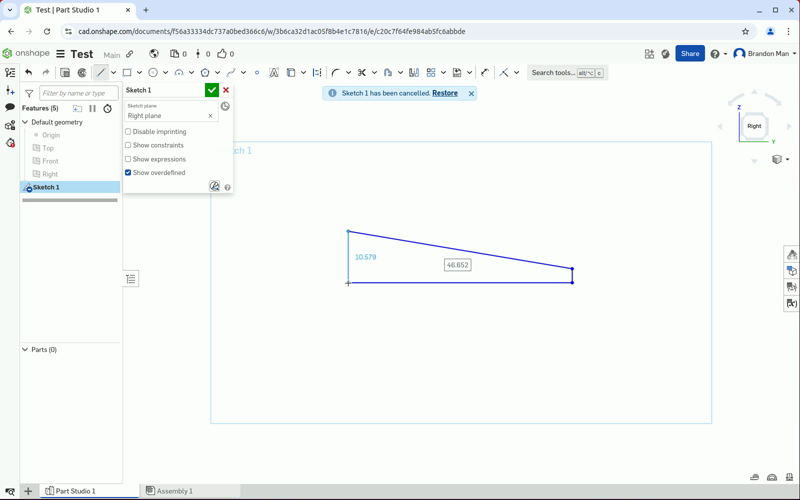
key(esc)
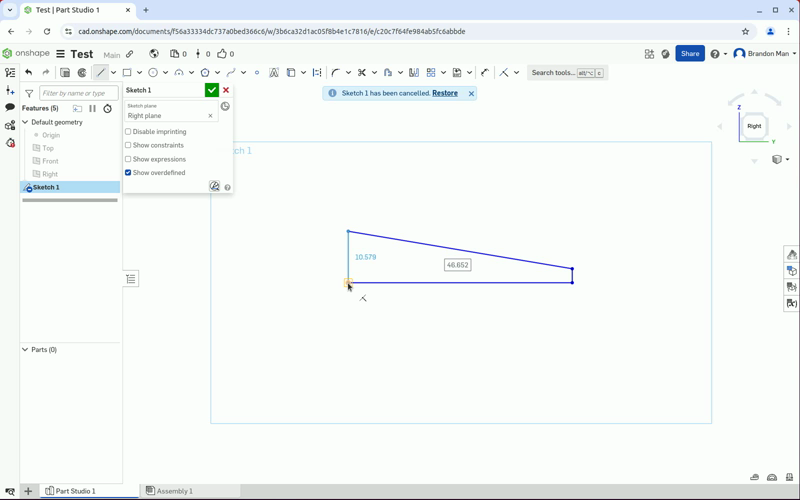
mouse_move(396, 250)
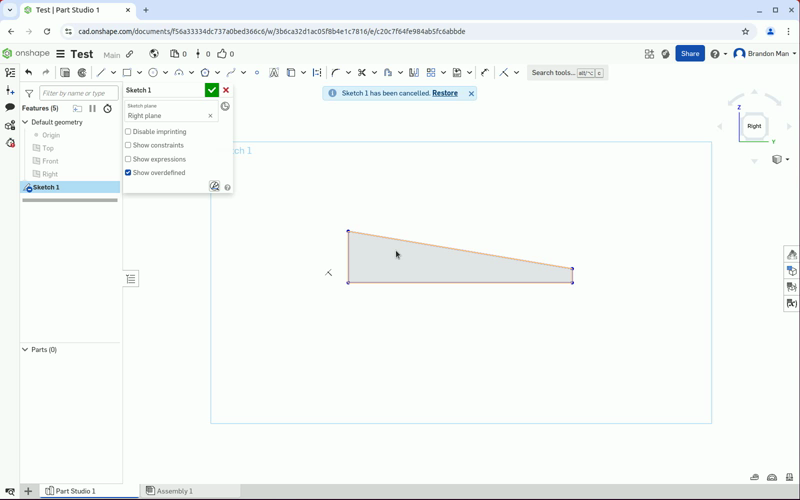
click(396, 250)
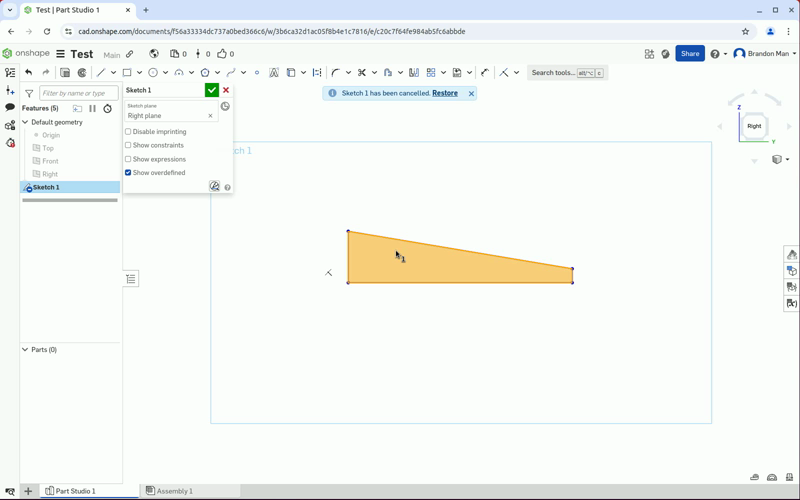
mouse_move(73, 352)
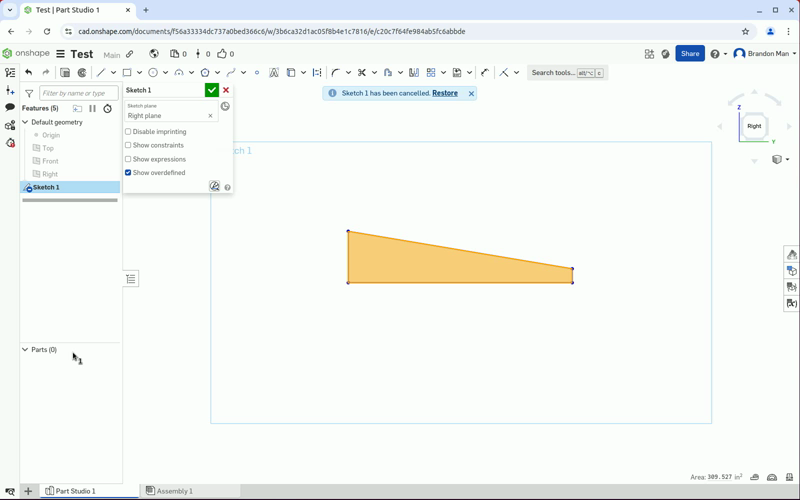
key(shift+y)
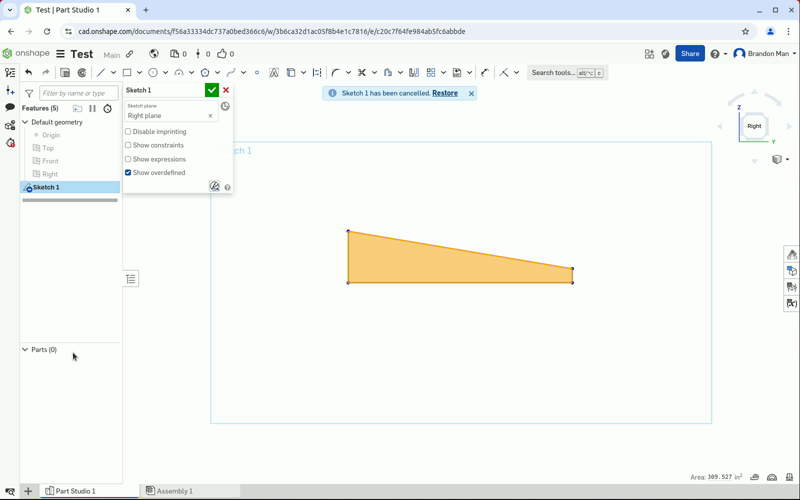
key(shift+e)
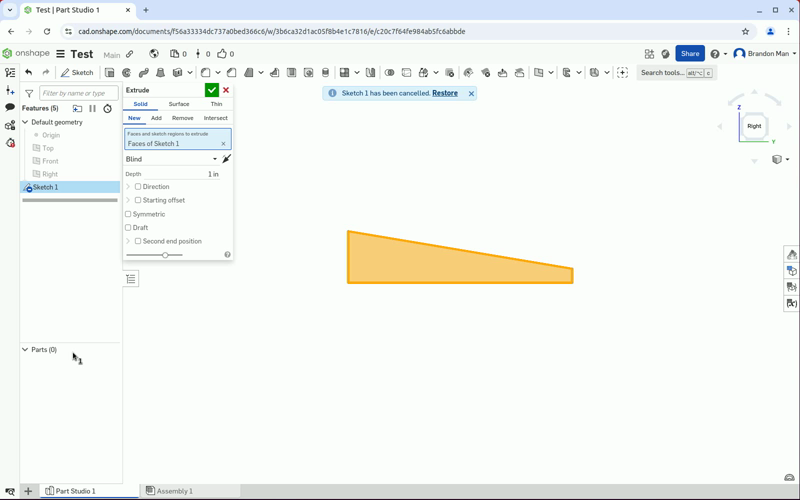
mouse_move(143, 106)
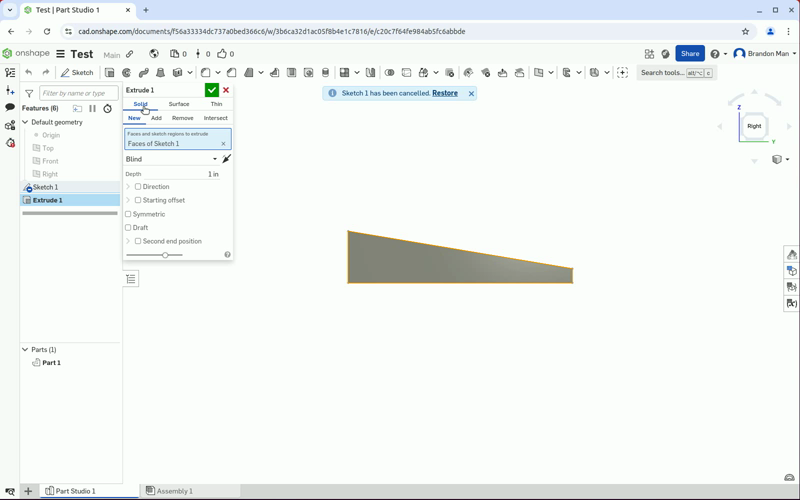
click(143, 106)
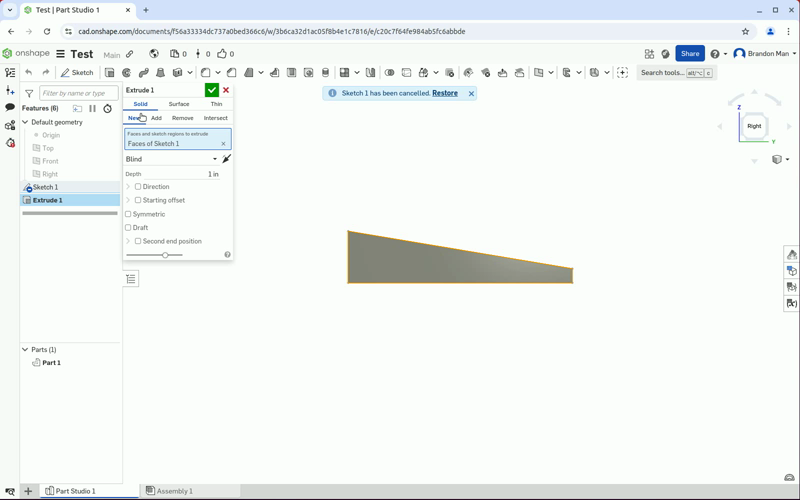
mouse_move(137, 120)
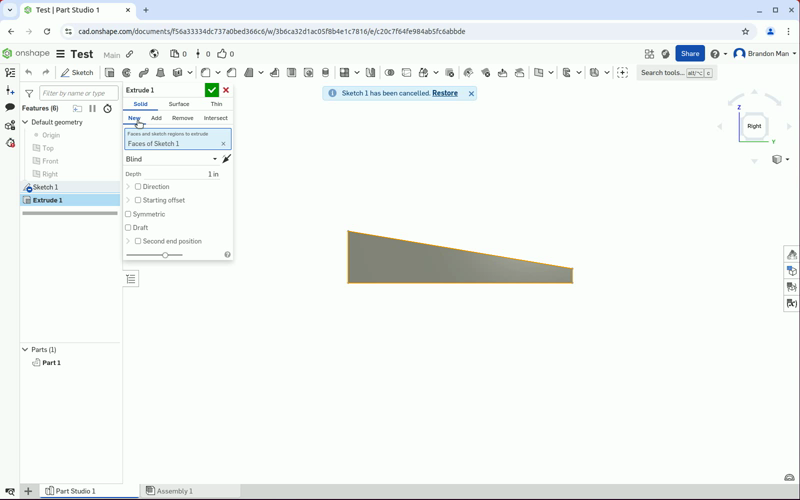
click(137, 120)
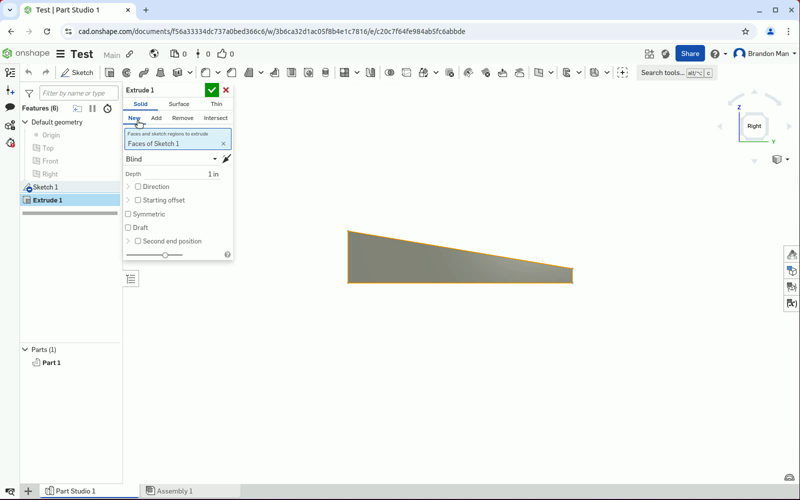
key(tab, 4)
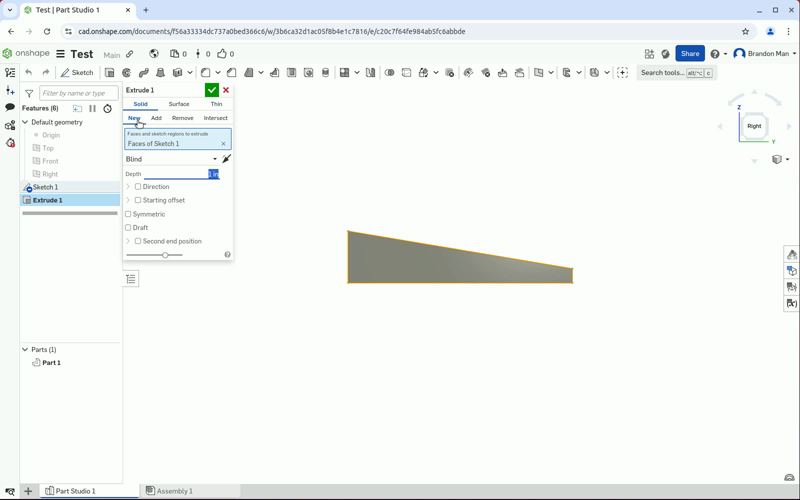
text(6.74)
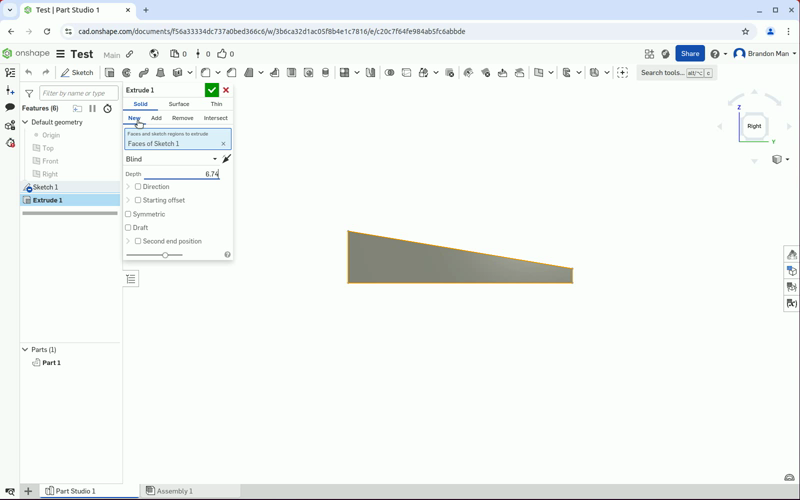
key(tab, 3)
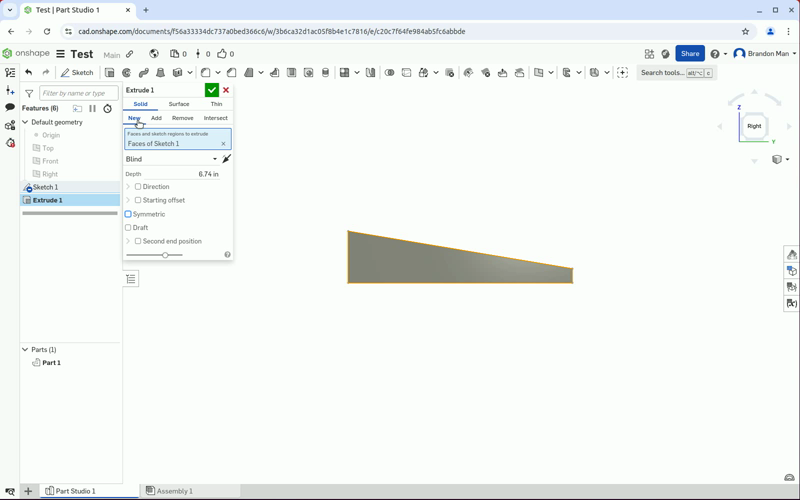
key(space)
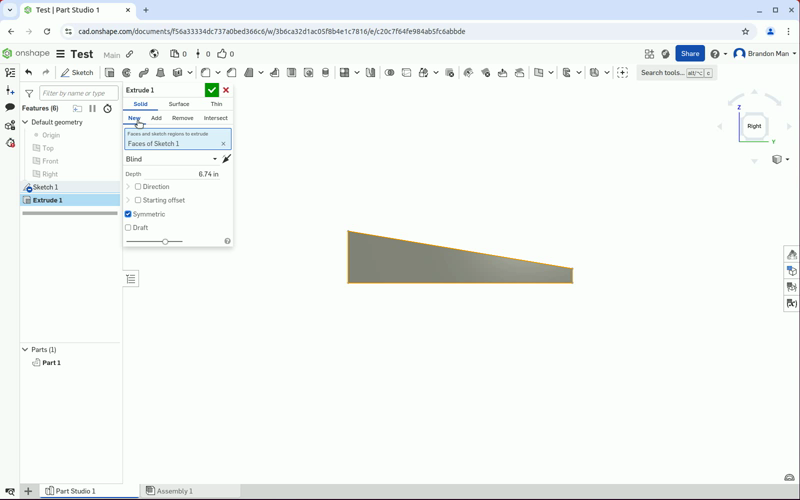
key(enter)
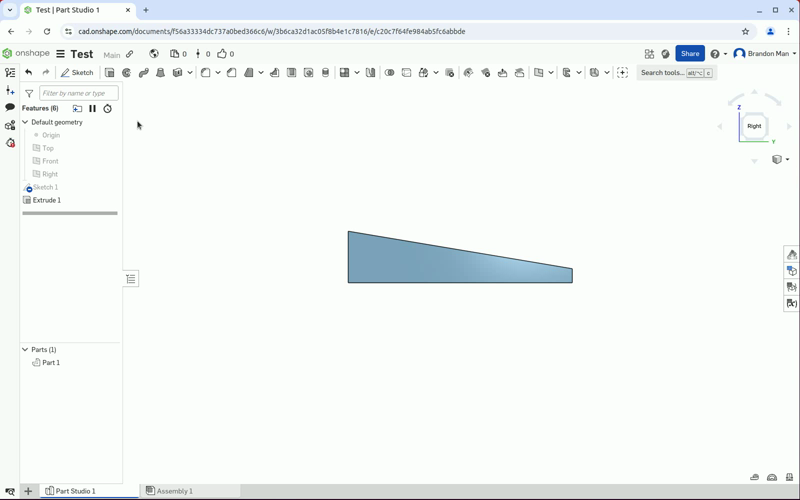
key(shift+h)
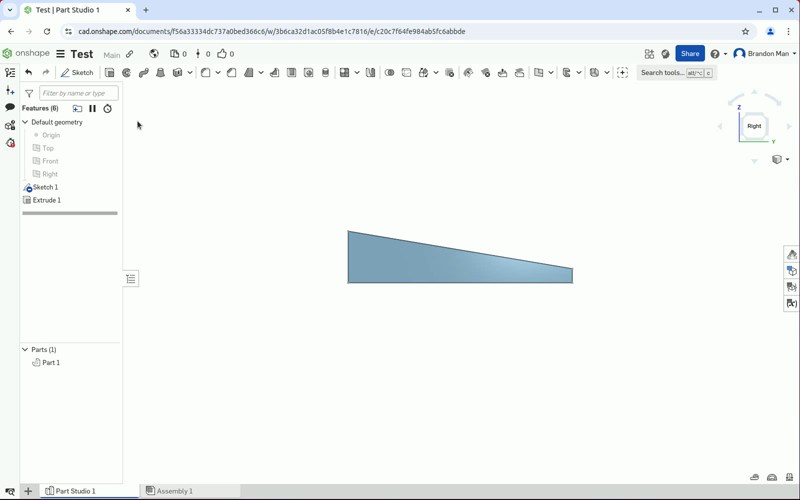
key(shift+h)
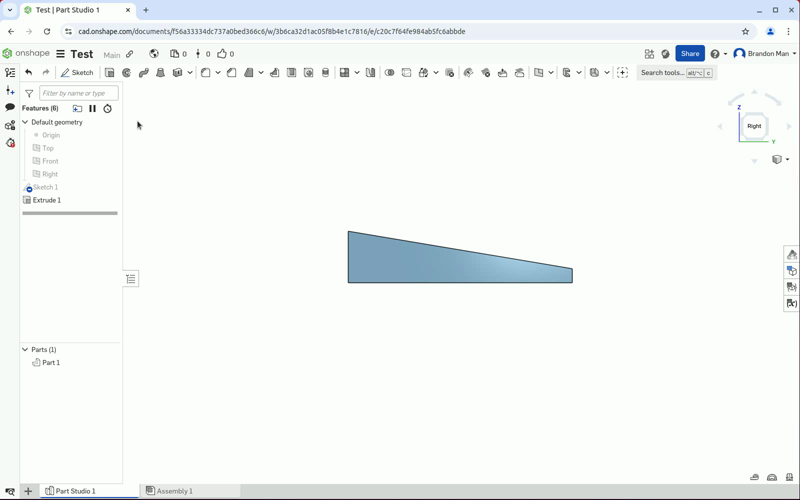
mouse_move(73, 189)
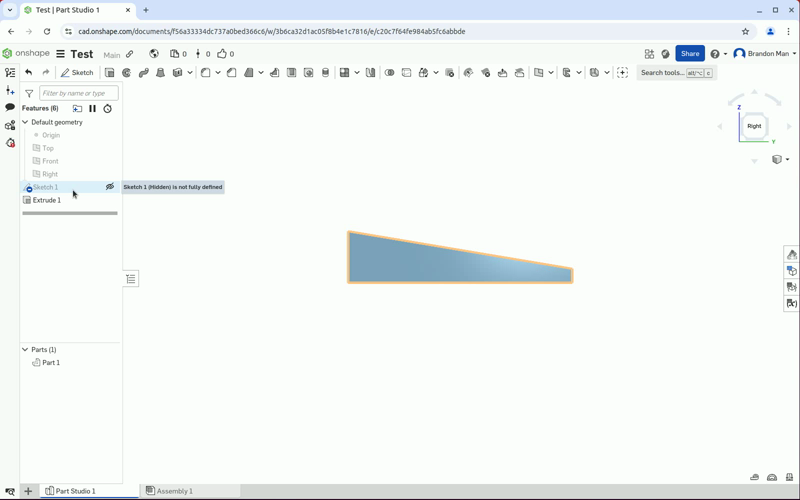
click(73, 189)
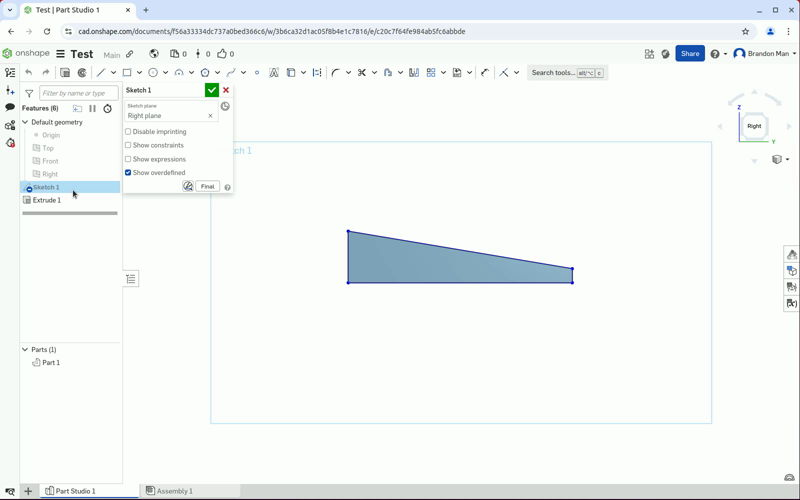
mouse_move(229, 92)
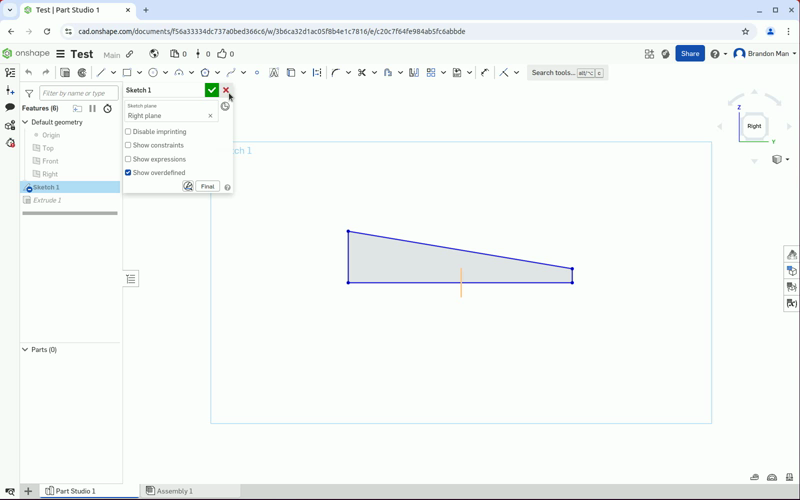
click(229, 92)
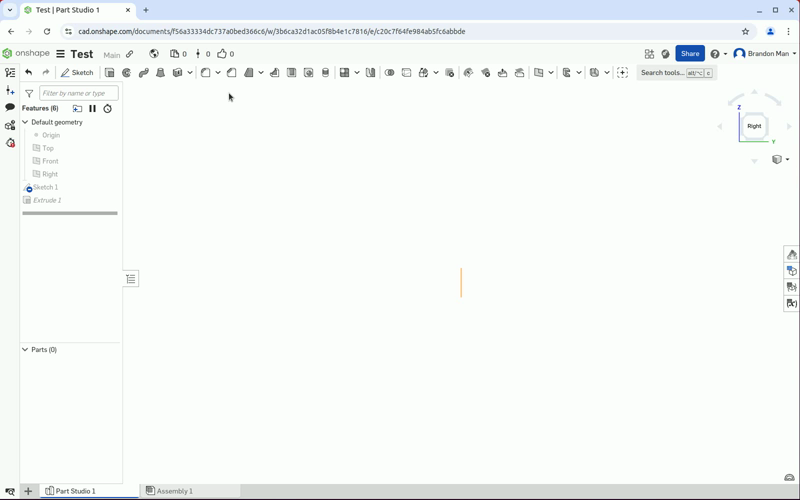
mouse_move(73, 352)
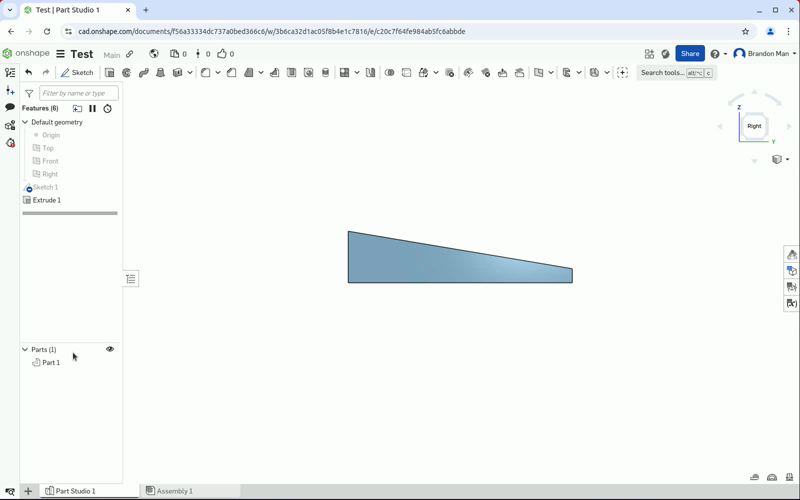
key(y)
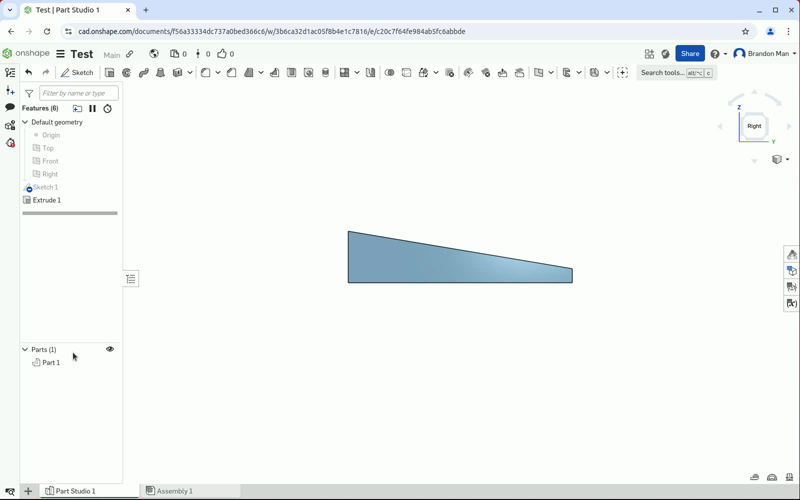
key(shift+p)
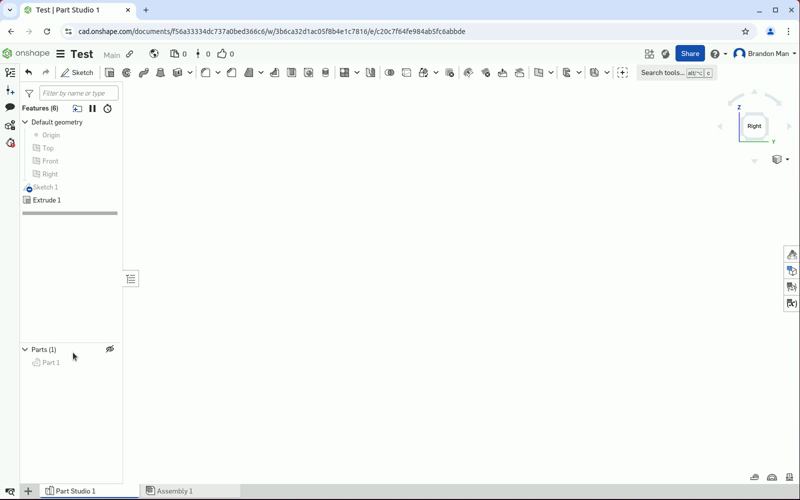
key(space)
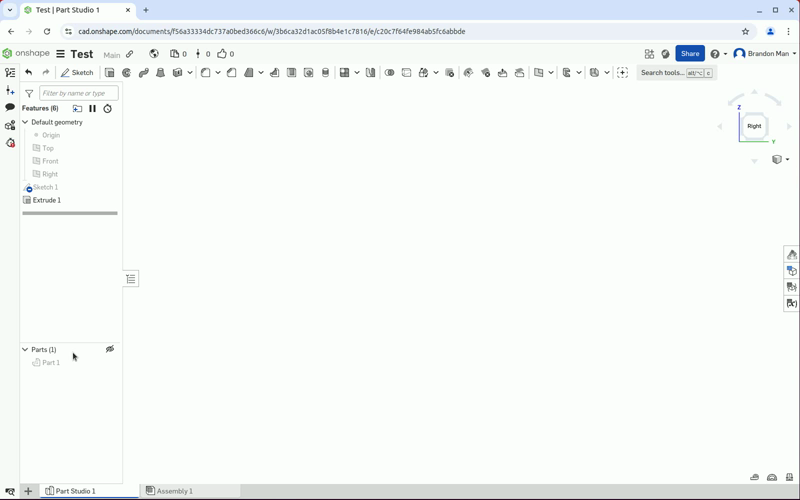
key_down(shift)
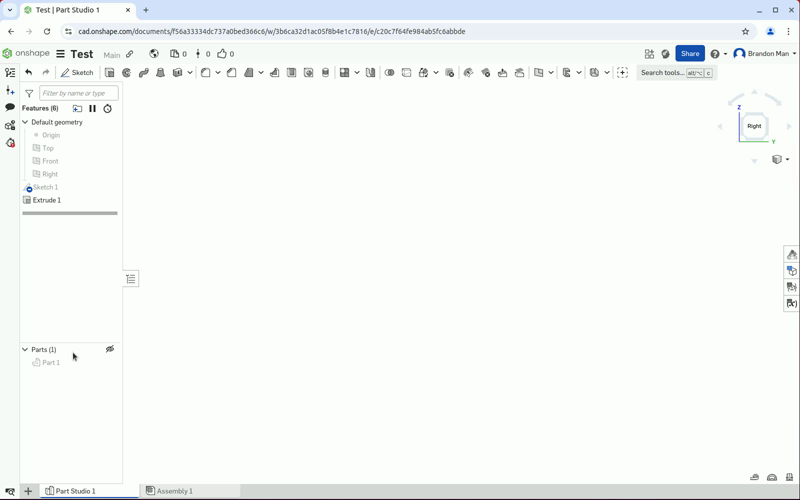
key(right)
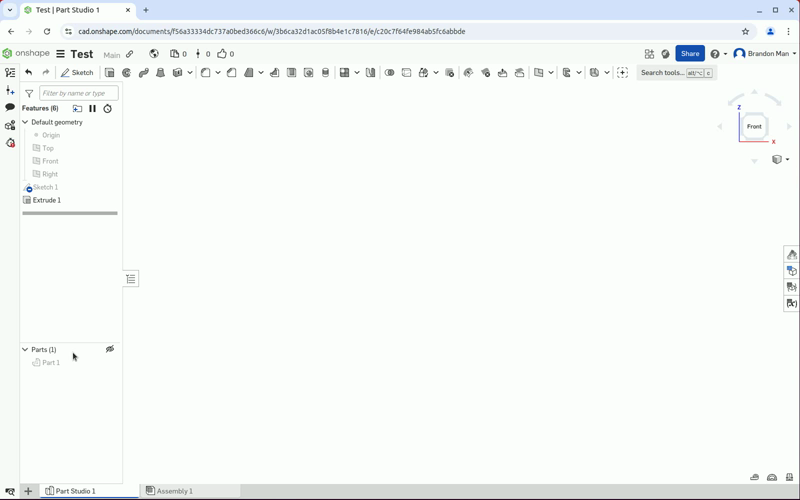
key_up(shift)
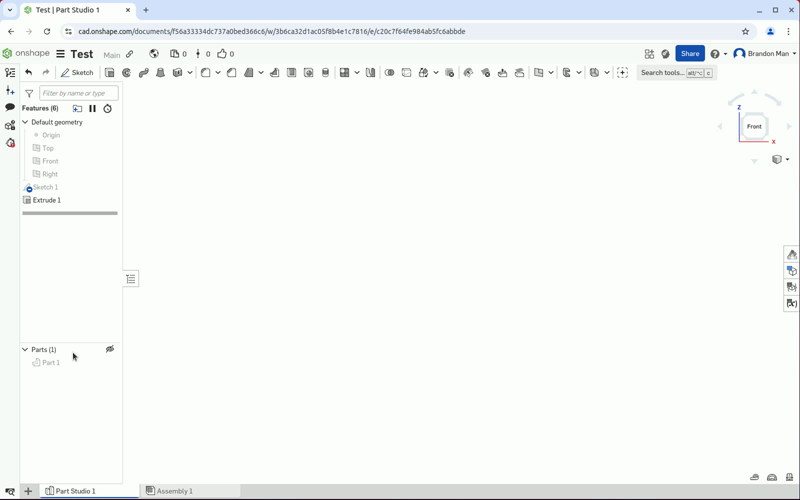
mouse_move(73, 352)
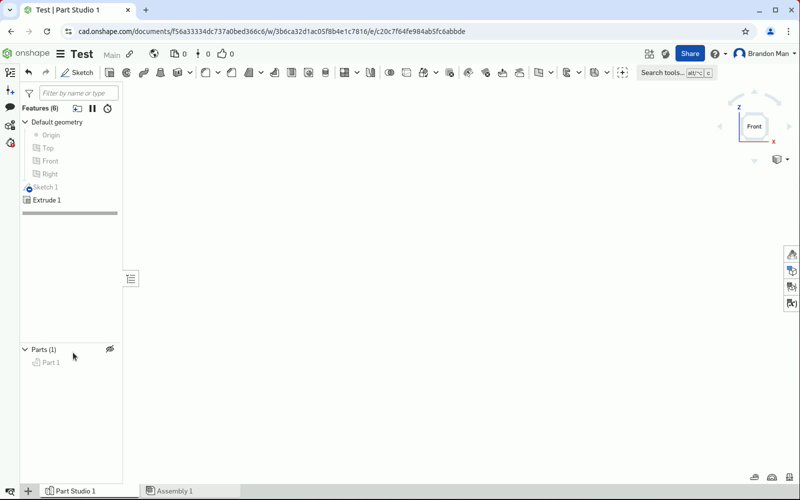
key(shift+y)
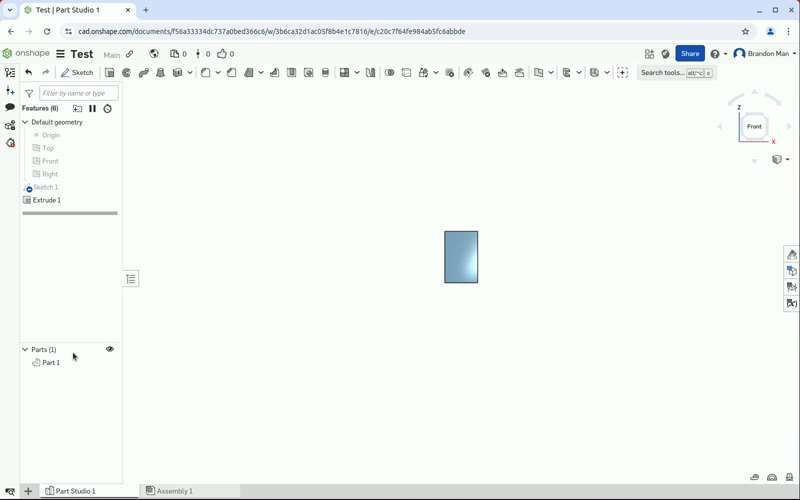
mouse_move(541, 75)
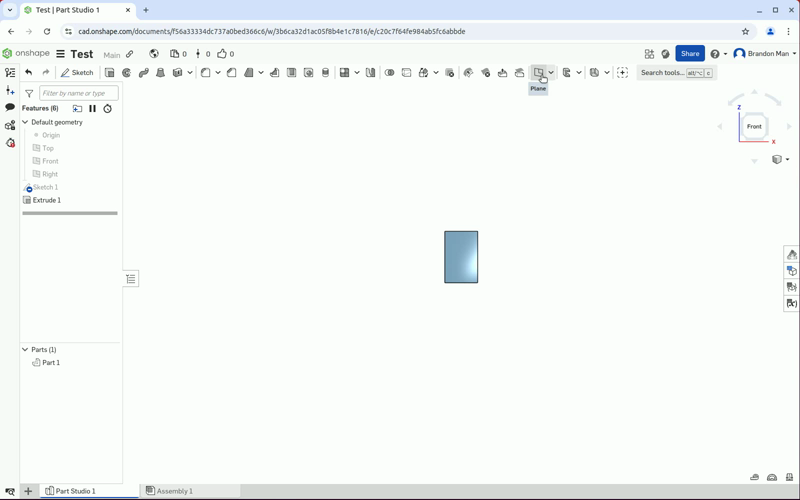
click(541, 75)
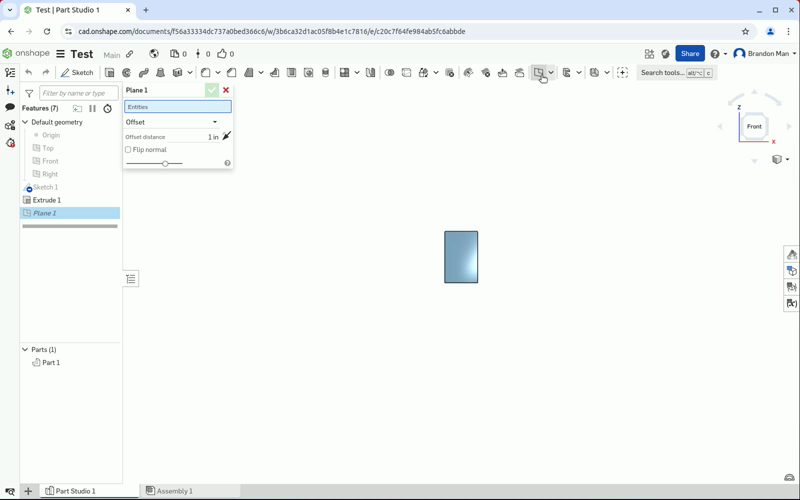
mouse_move(73, 163)
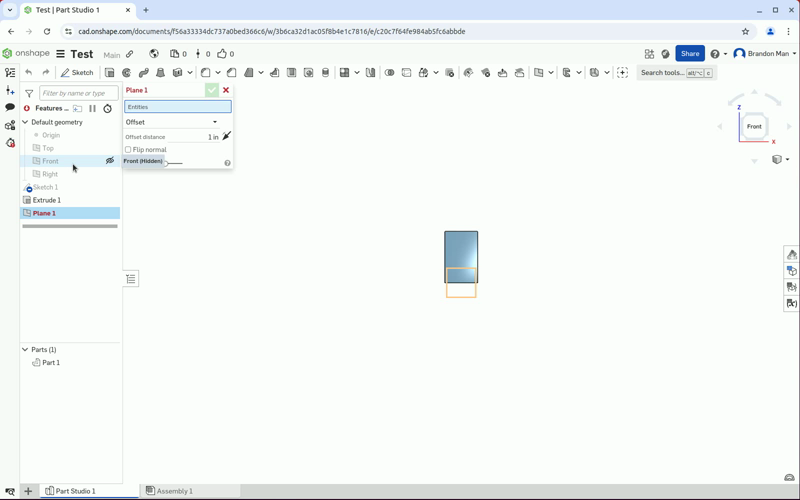
click(73, 163)
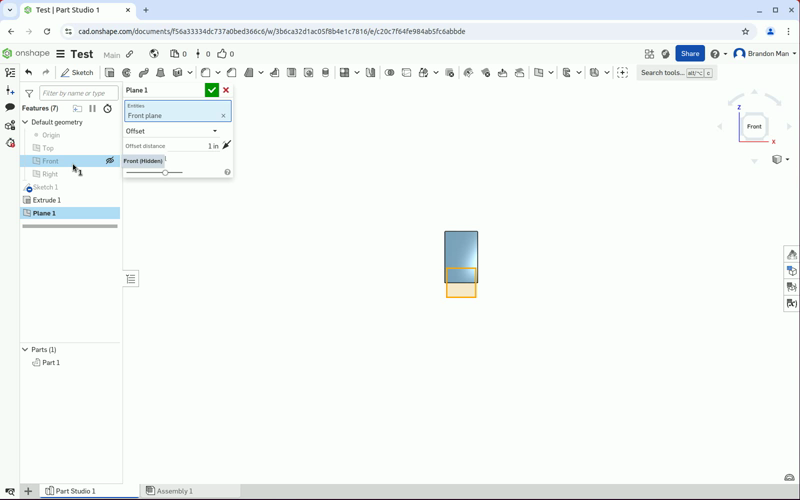
key(tab, 2)
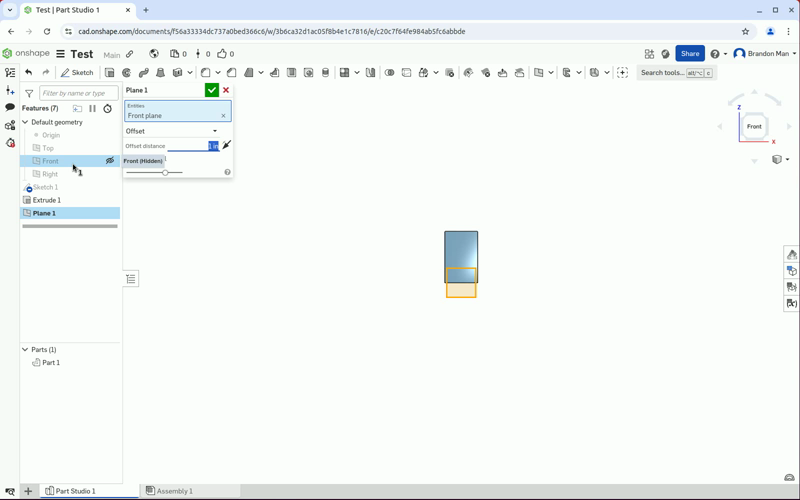
text(23.108)
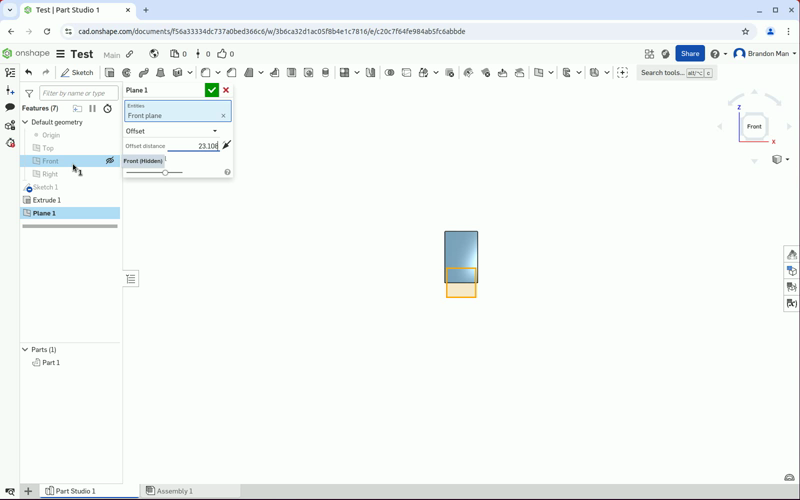
key(enter, 2)
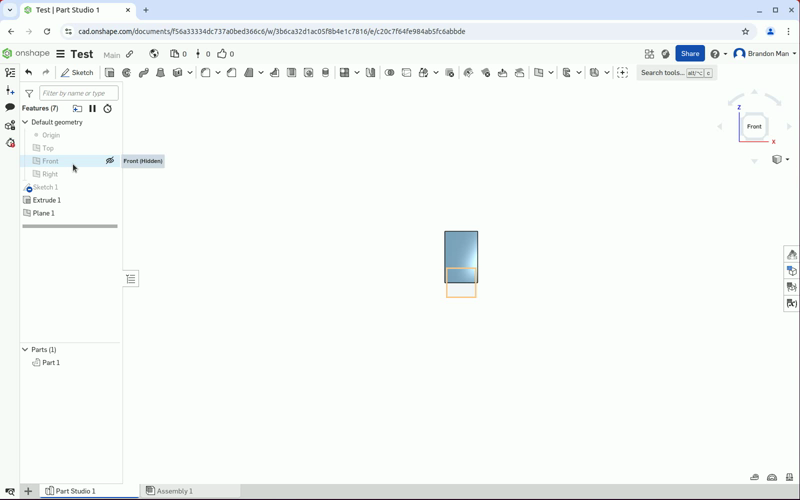
key(shift+s)
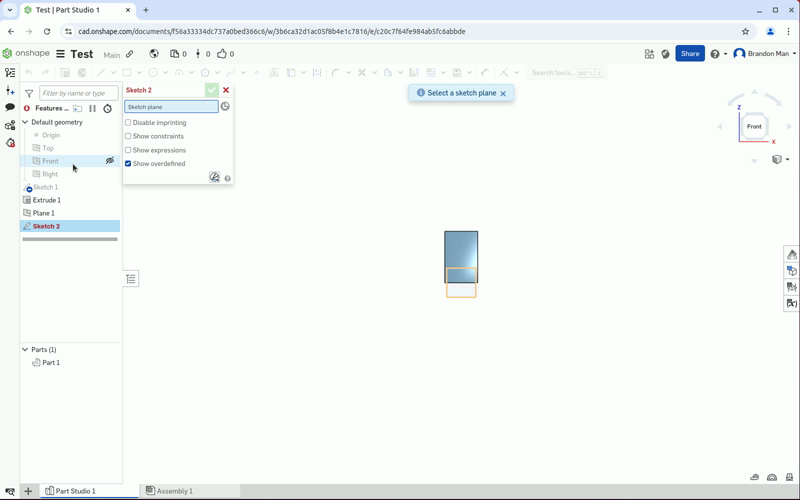
mouse_move(73, 215)
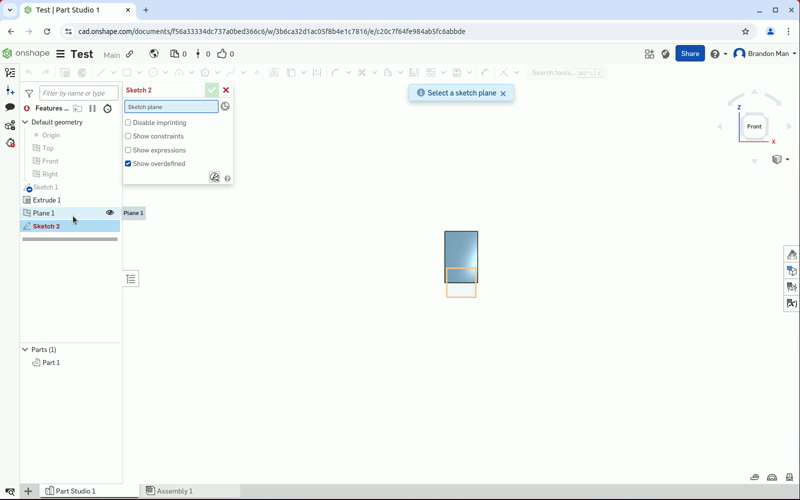
click(73, 215)
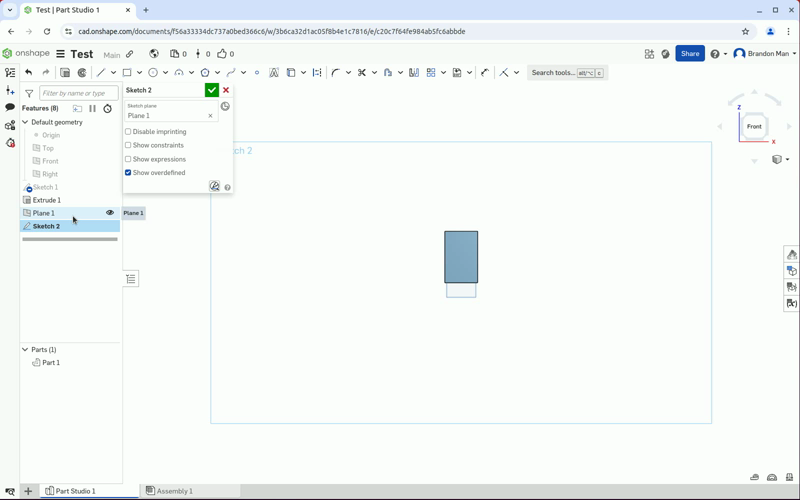
mouse_move(73, 352)
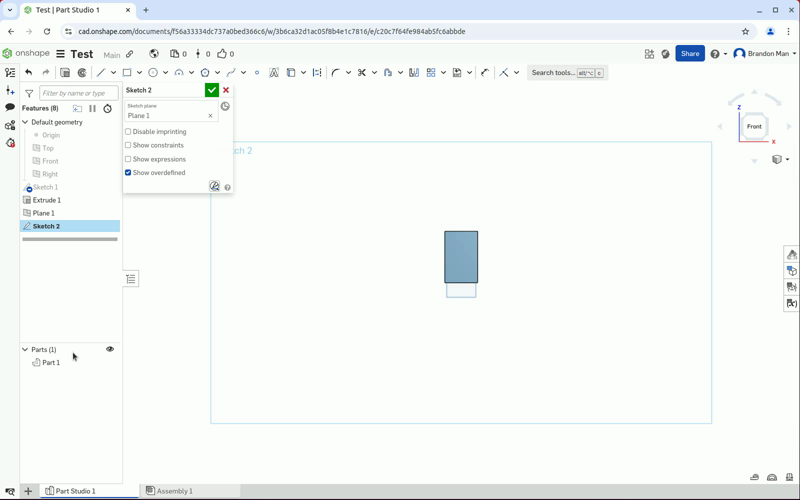
key(y)
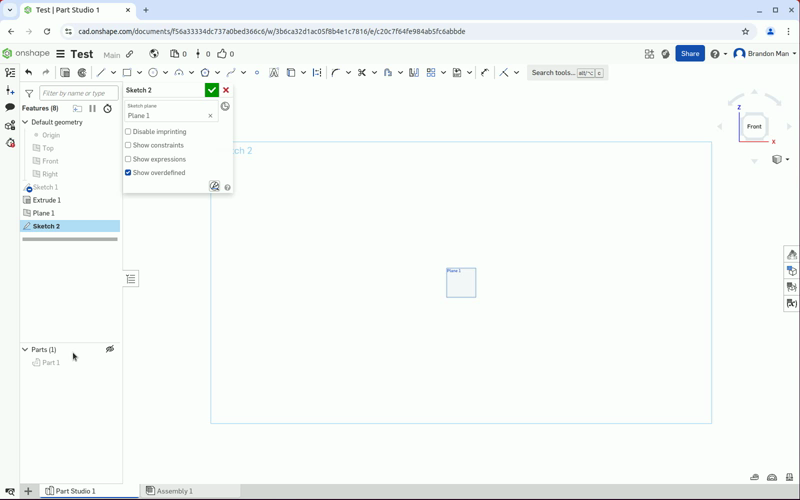
key(c)
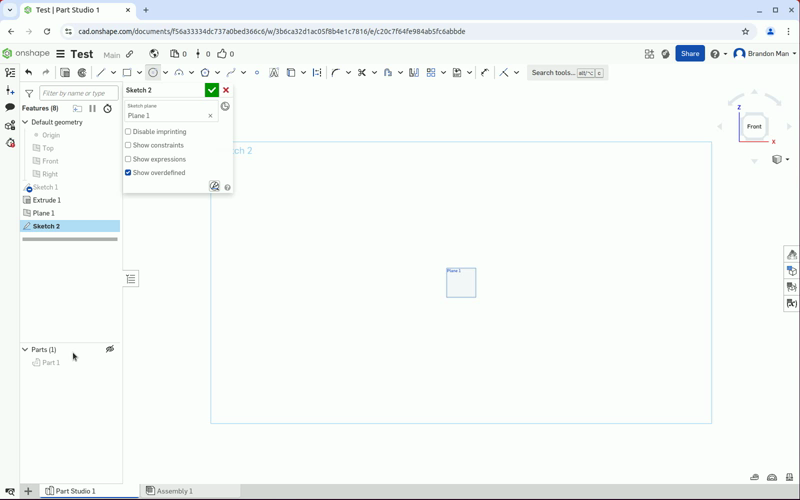
key_down(shift)
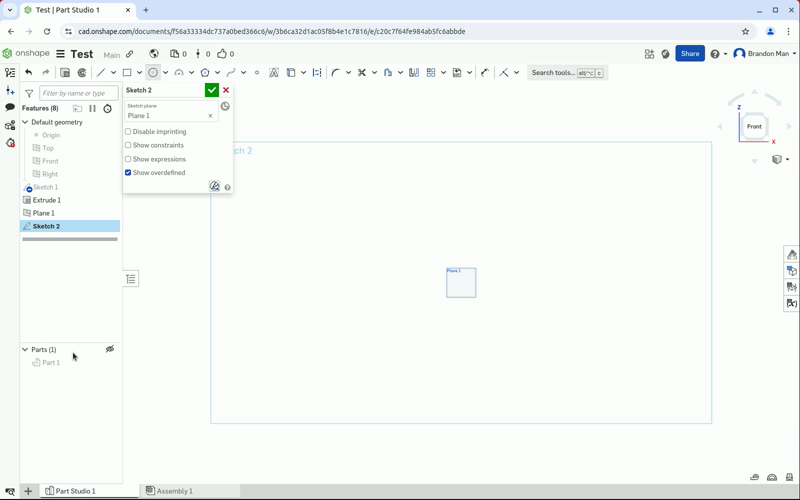
mouse_move(461, 257)
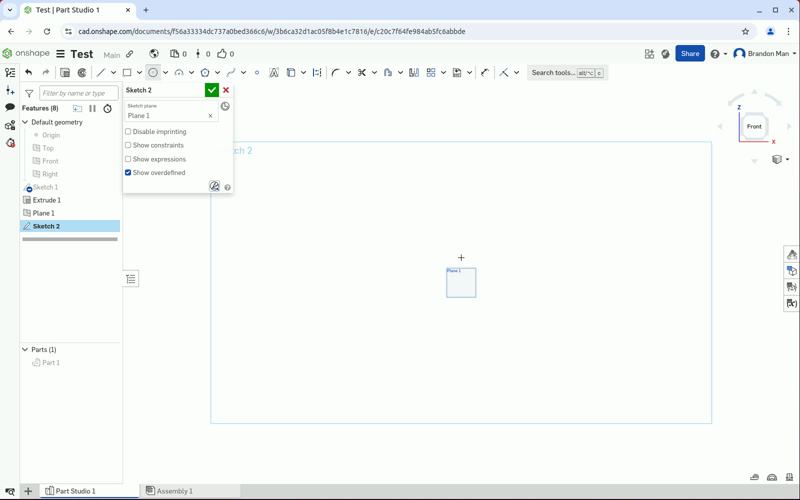
click(461, 257)
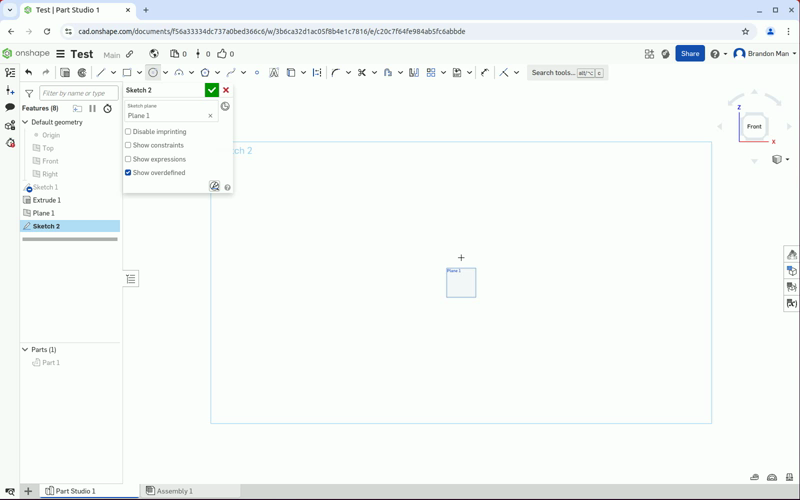
key_up(shift)
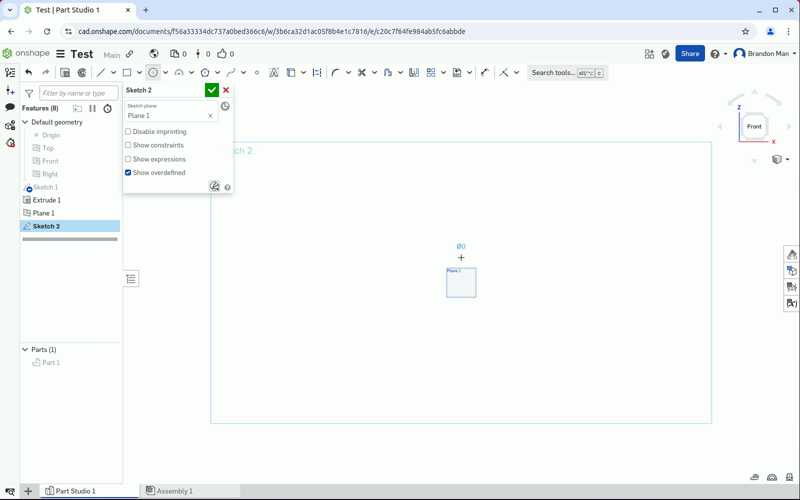
mouse_move(468, 257)
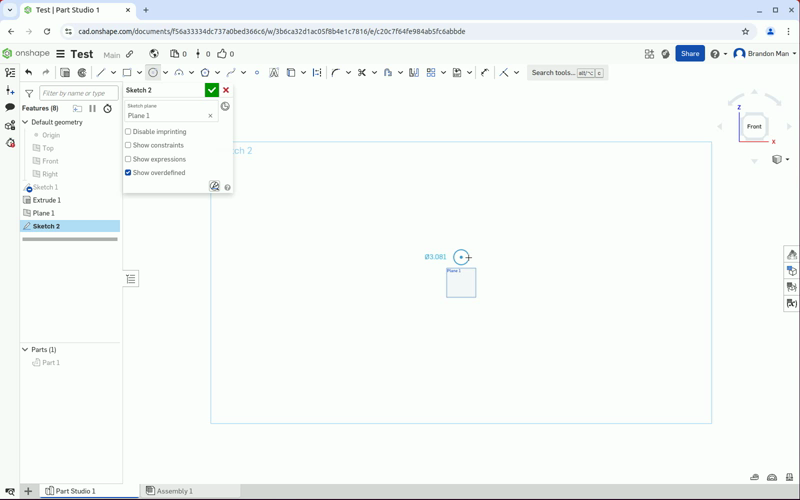
click(468, 257)
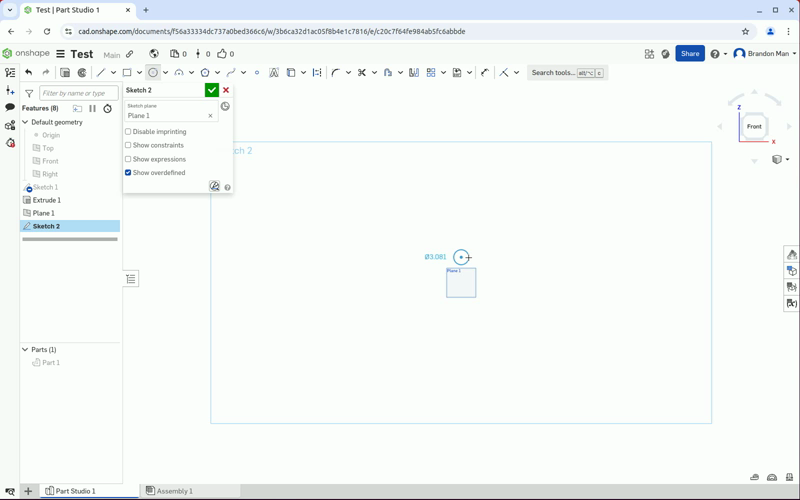
key(esc)
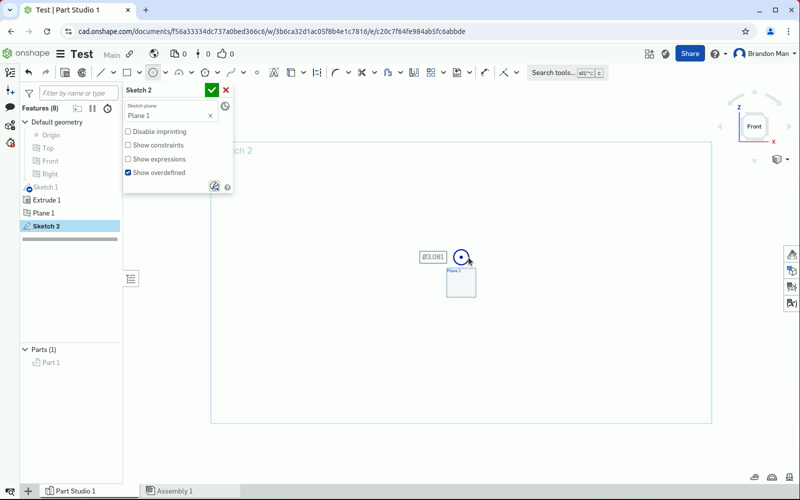
mouse_move(462, 254)
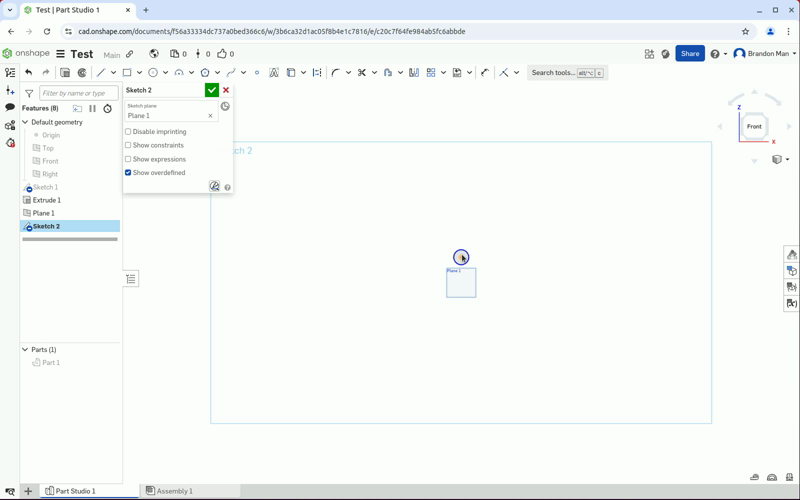
scroll(6)
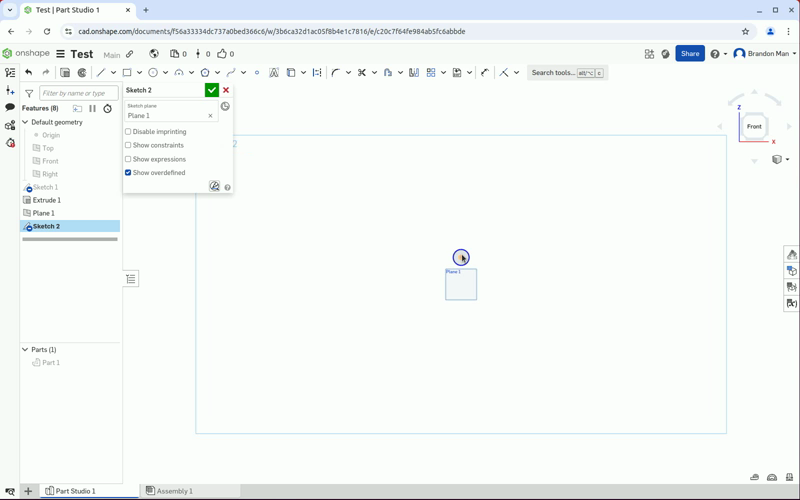
scroll(6)
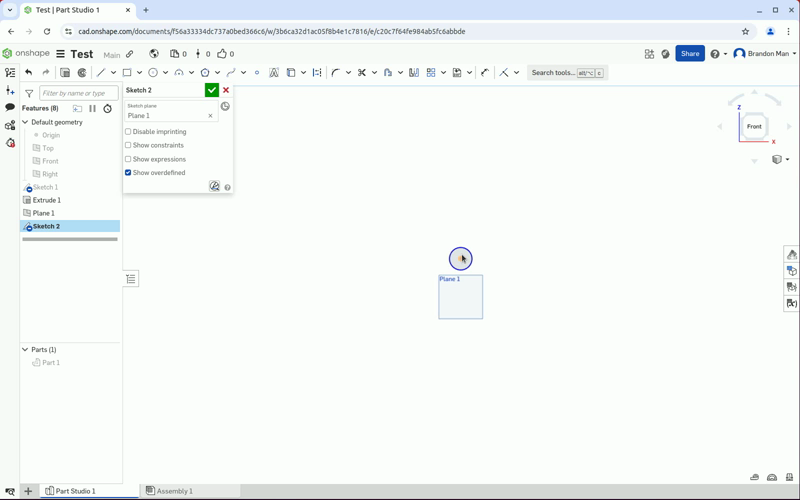
scroll(6)
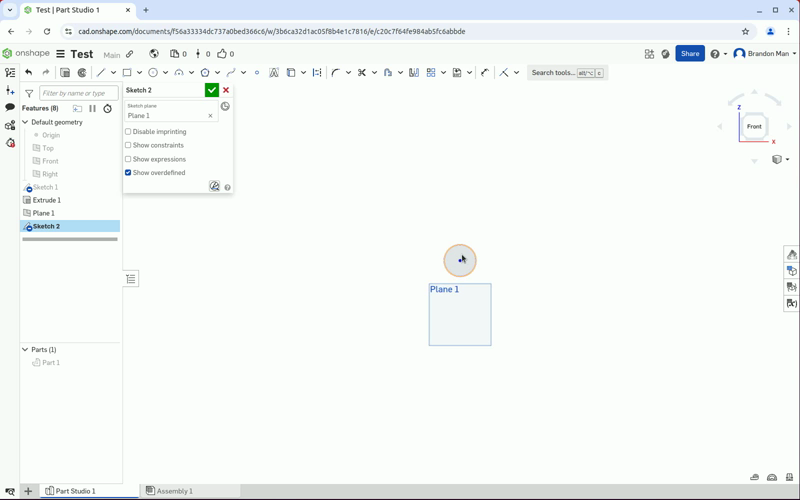
scroll(6)
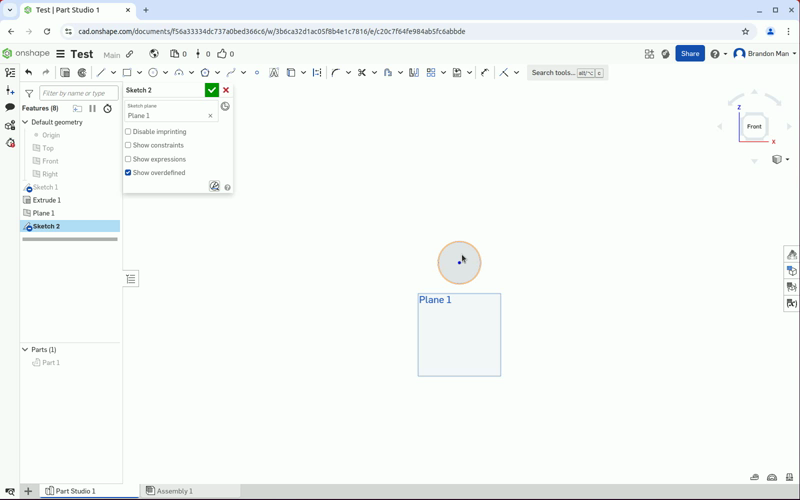
scroll(6)
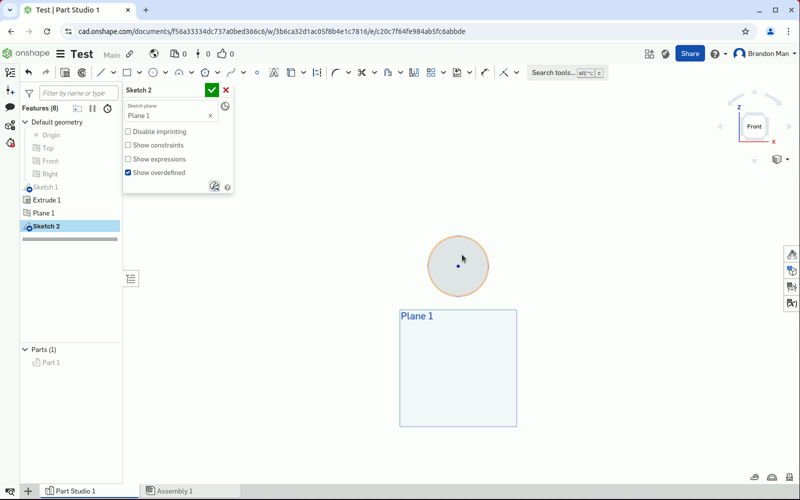
scroll(6)
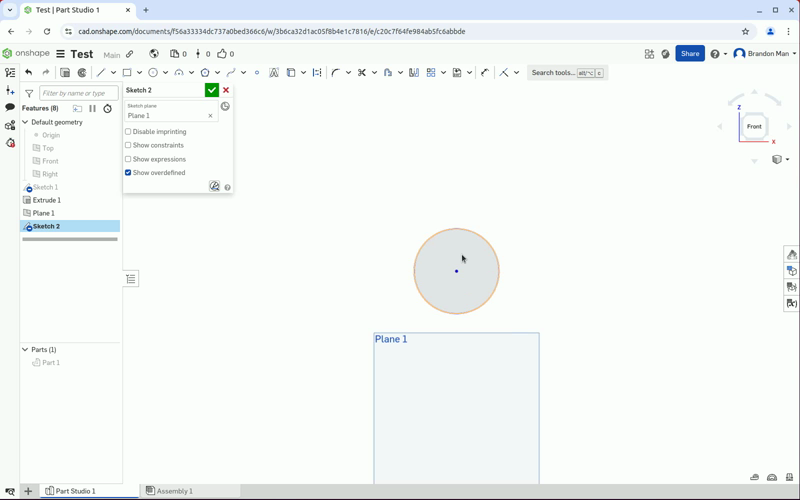
scroll(6)
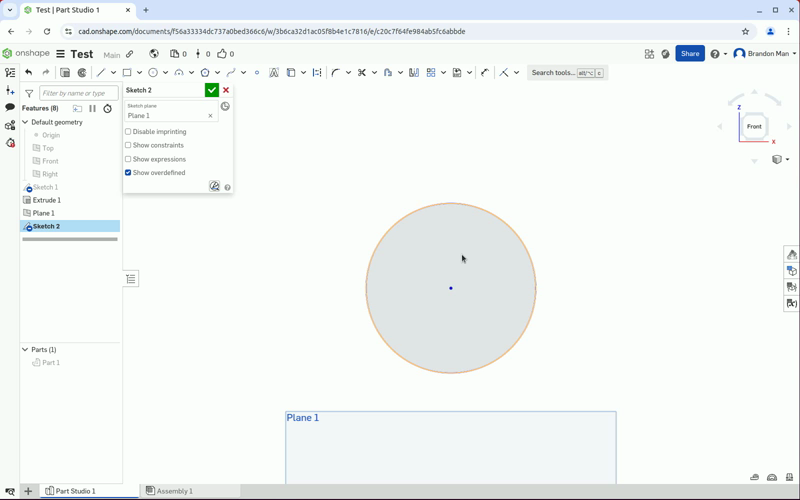
click(462, 254)
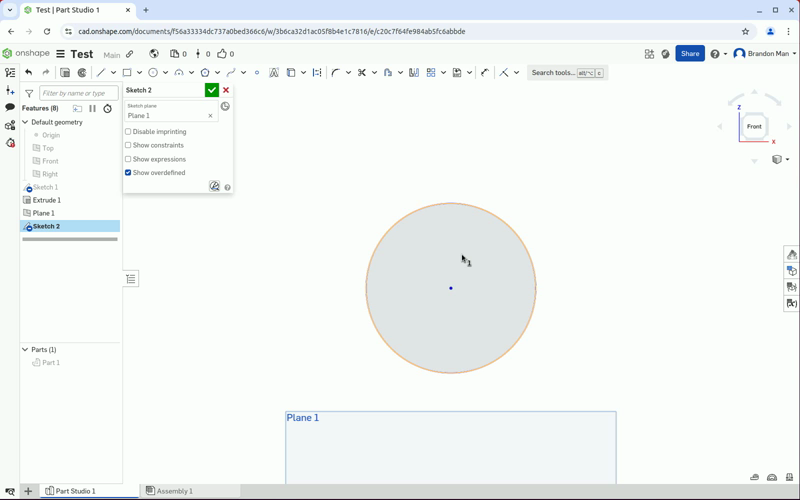
scroll(-6)
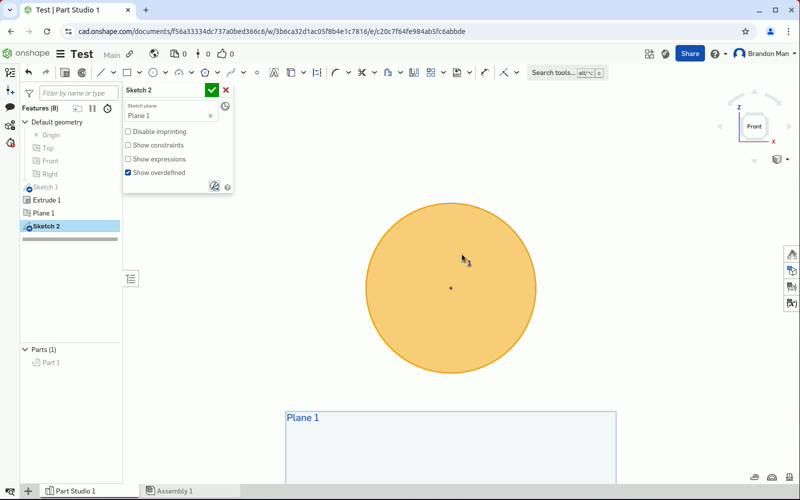
scroll(-6)
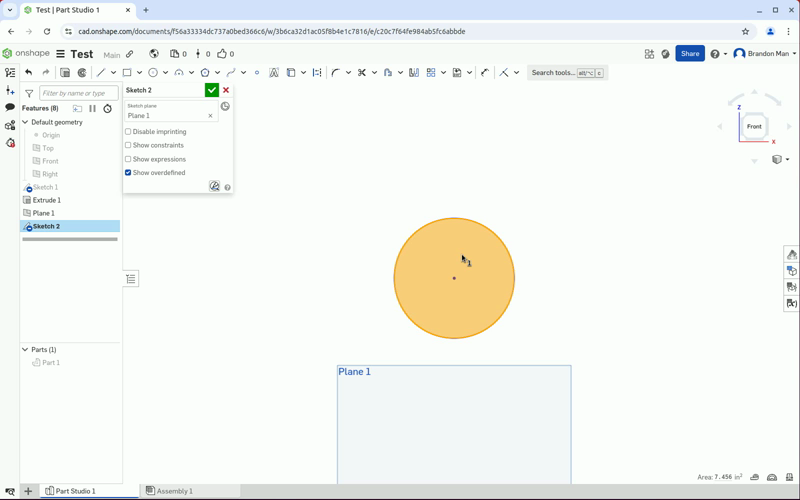
scroll(-6)
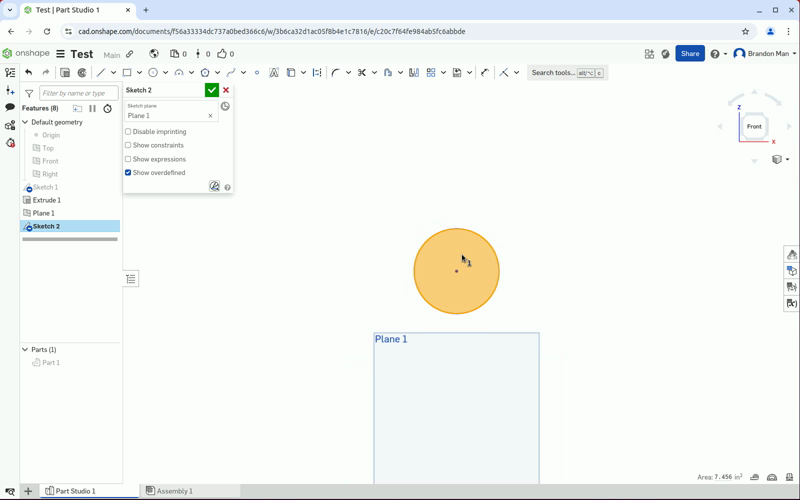
scroll(-6)
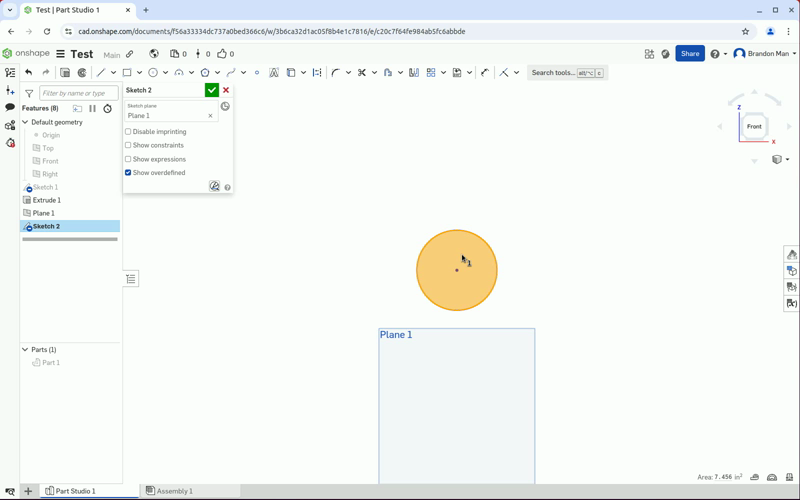
scroll(-6)
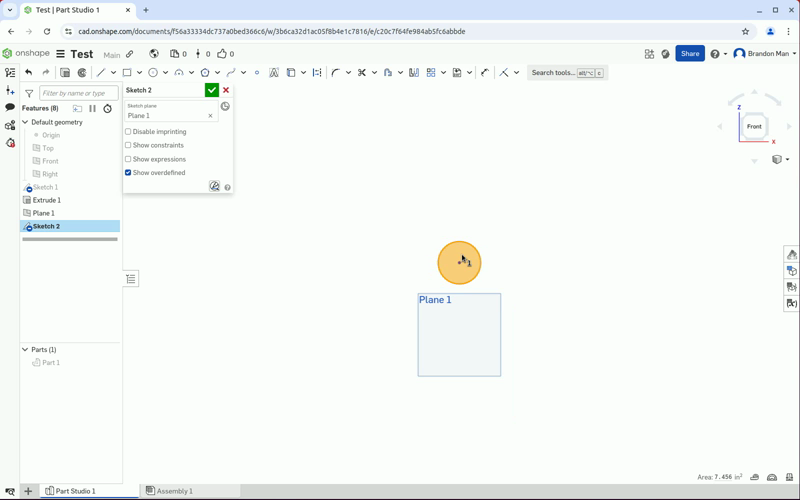
scroll(-6)
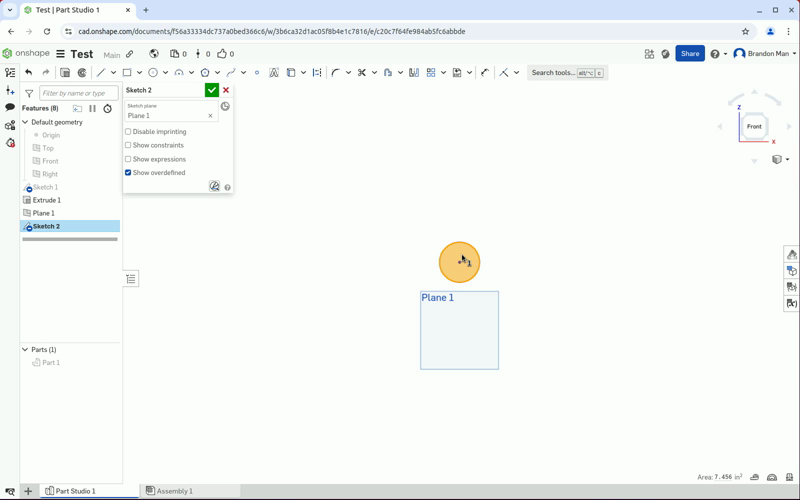
scroll(-6)
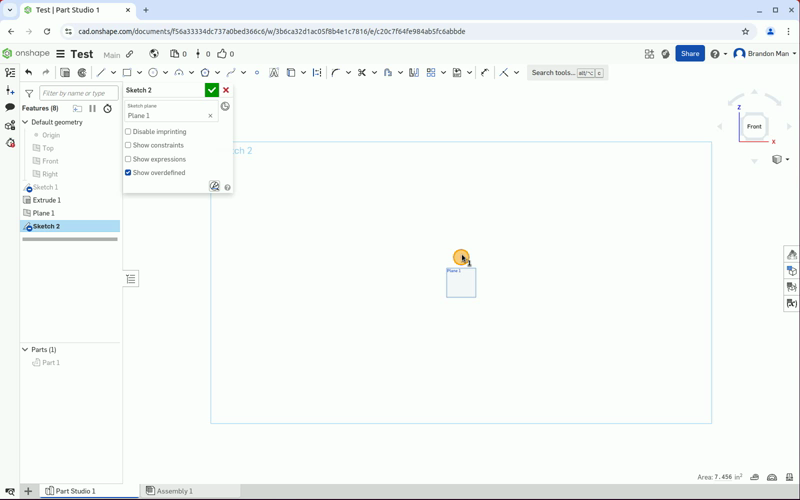
mouse_move(73, 352)
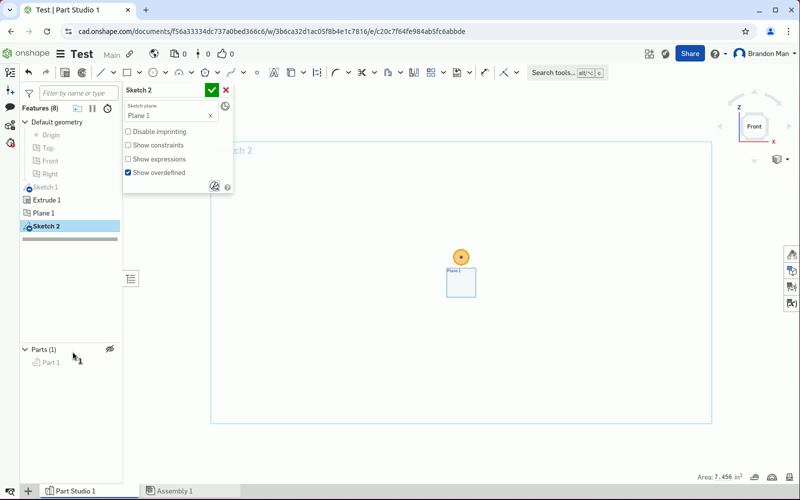
key(shift+y)
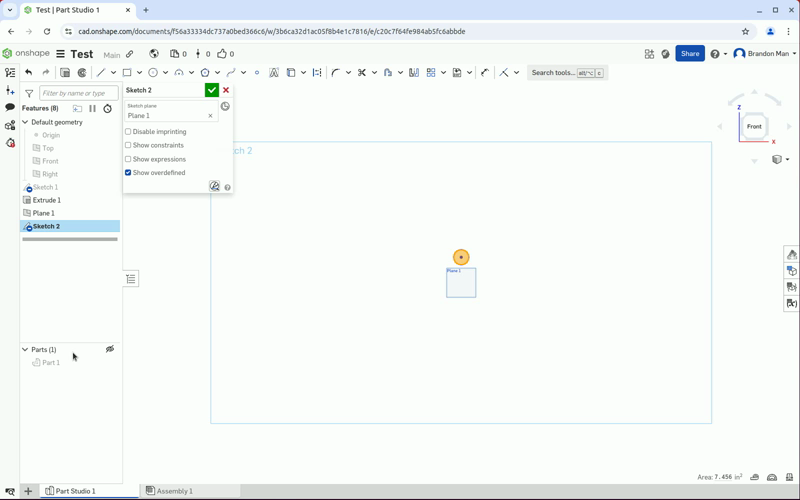
key(shift+e)
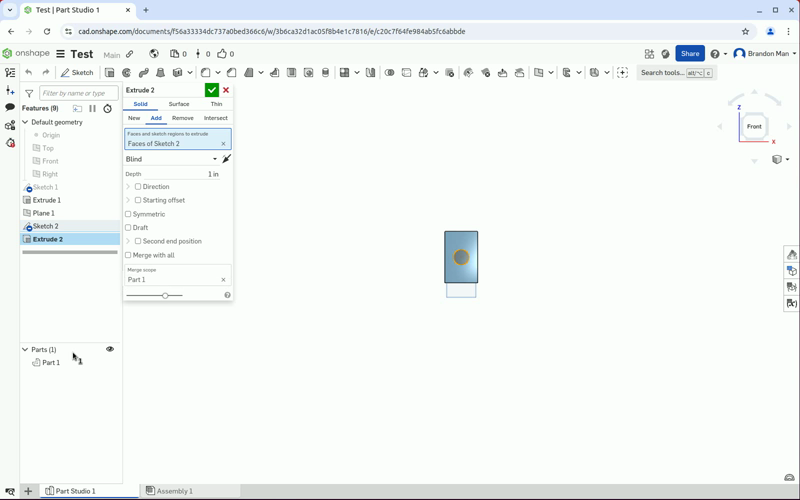
mouse_move(143, 106)
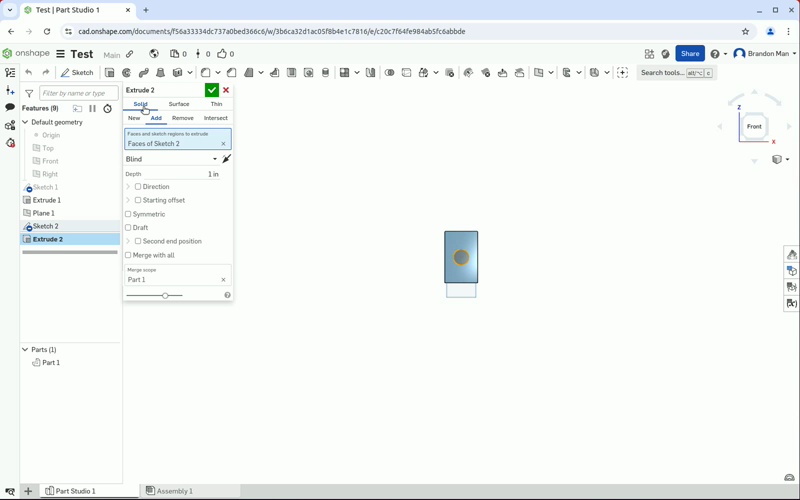
click(143, 106)
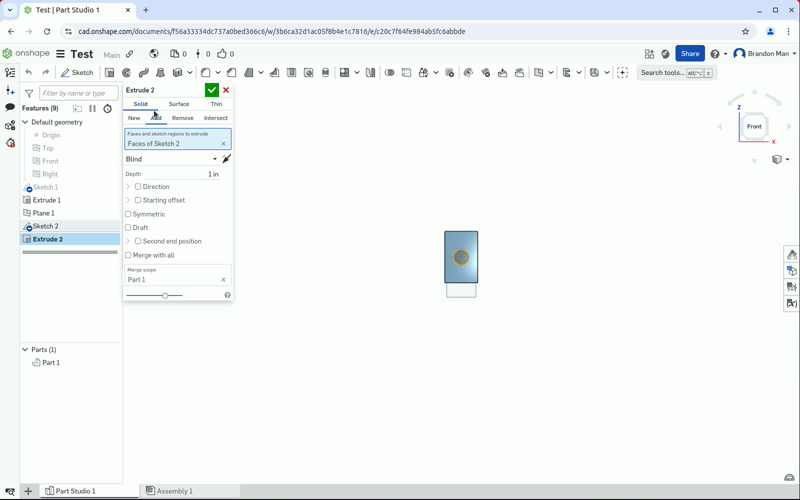
mouse_move(186, 120)
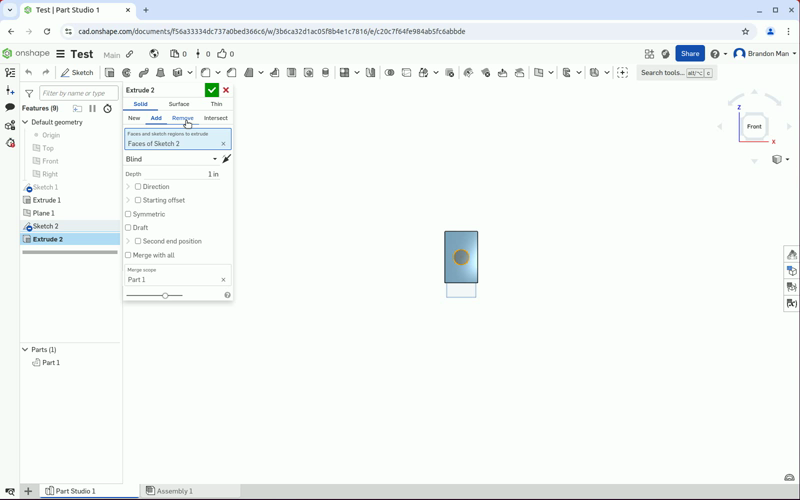
click(186, 120)
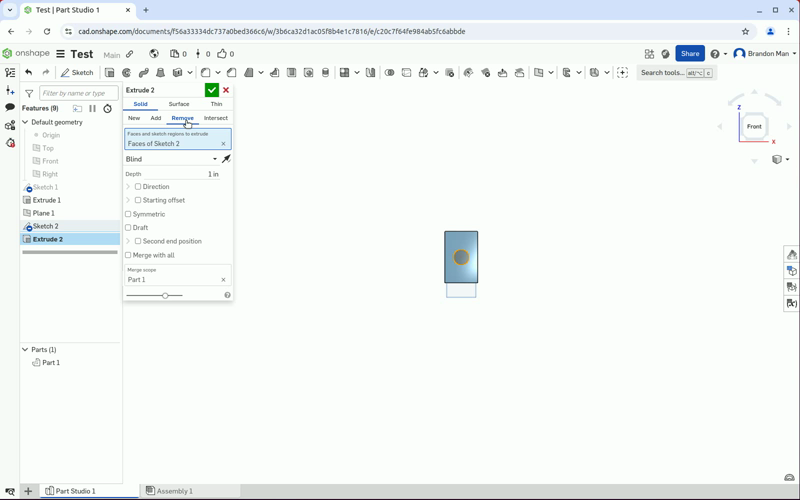
key(tab, 4)
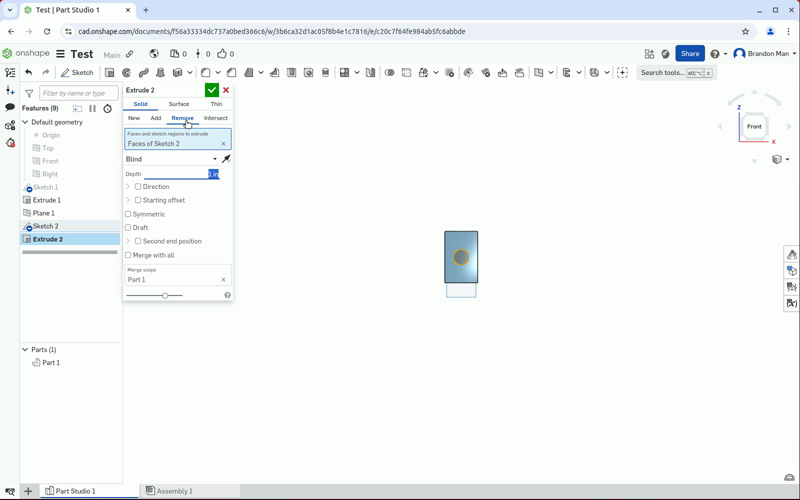
text(7.703)
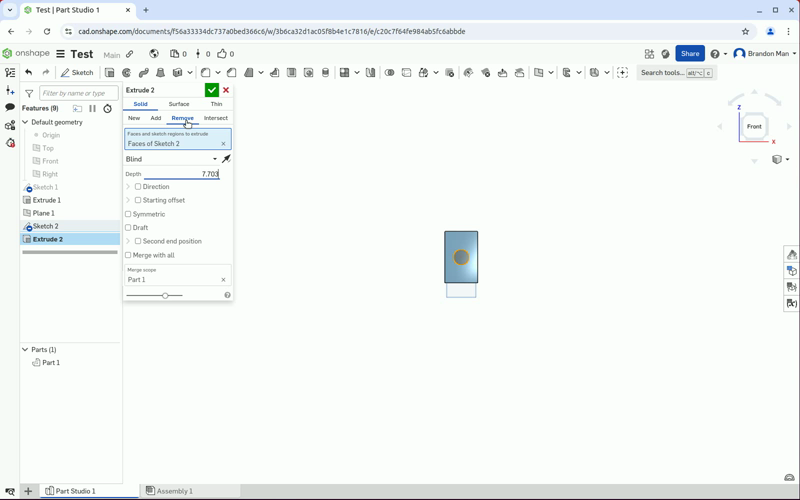
key(tab, 6)
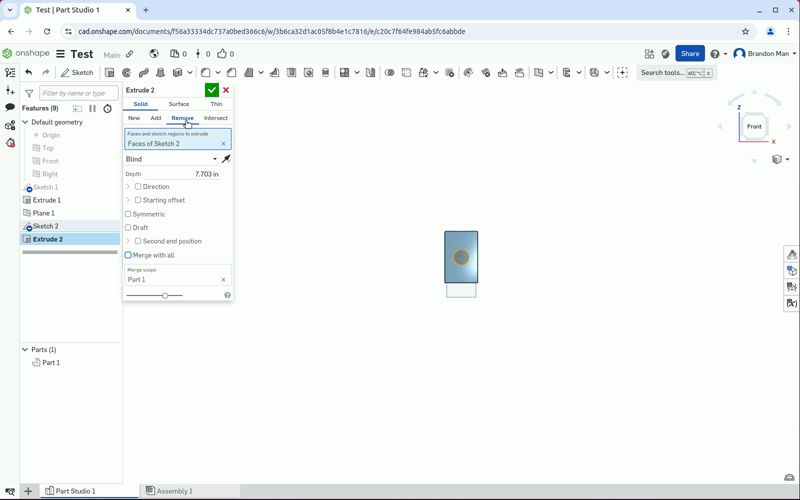
key(space)
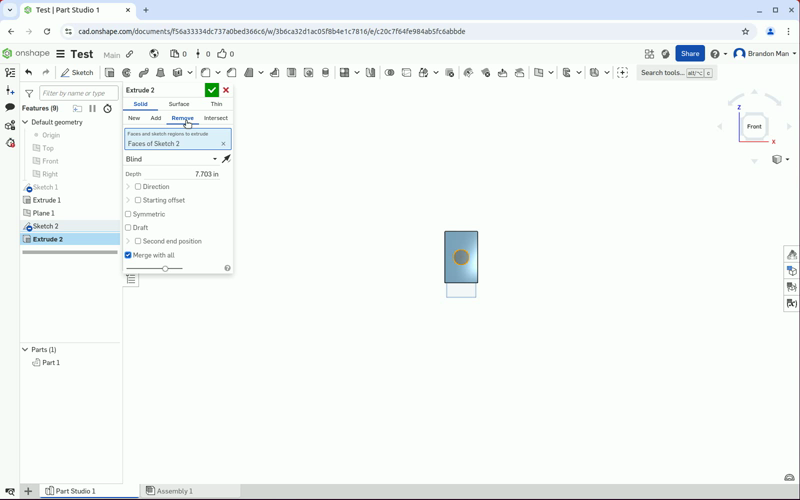
key(enter)
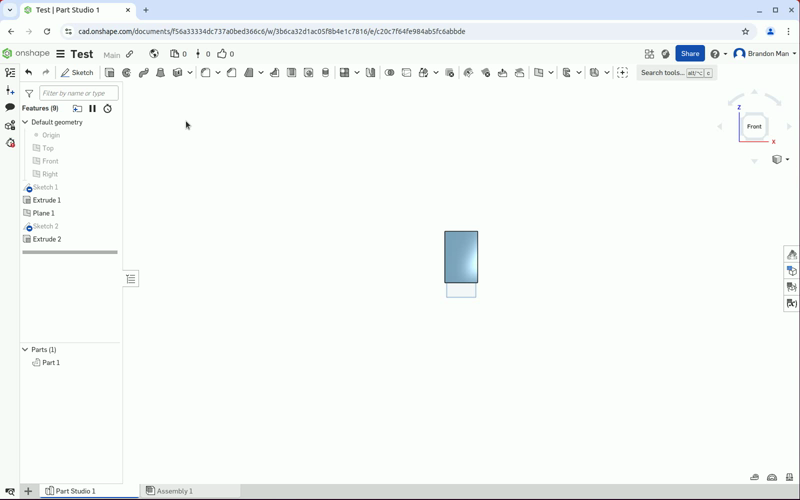
key(shift+h)
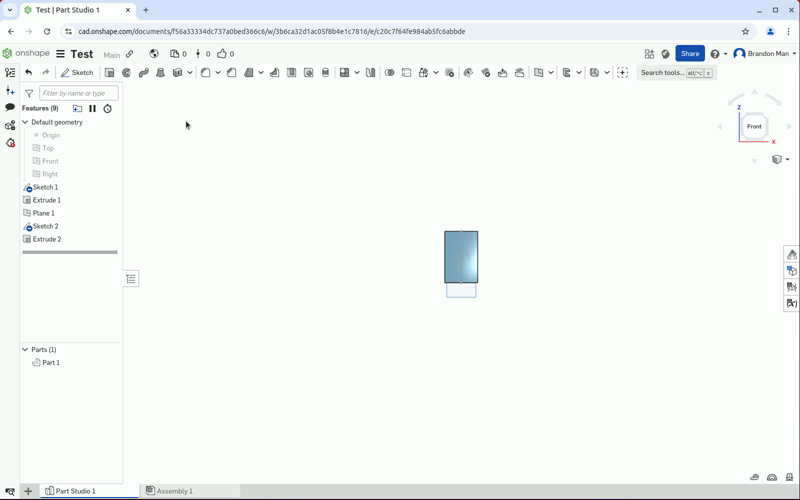
key(shift+h)
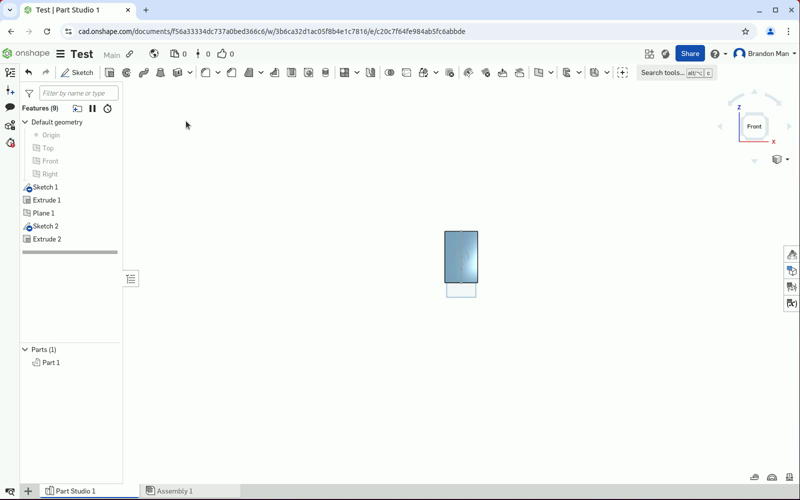
key(shift+7)
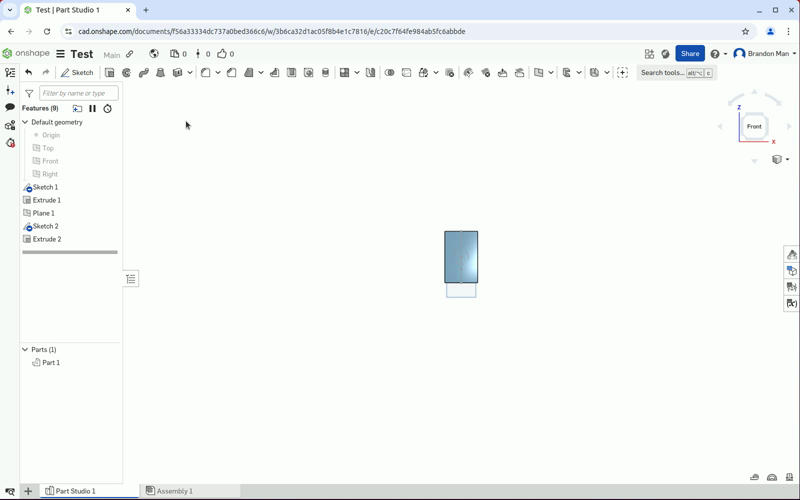
key(left, 2)
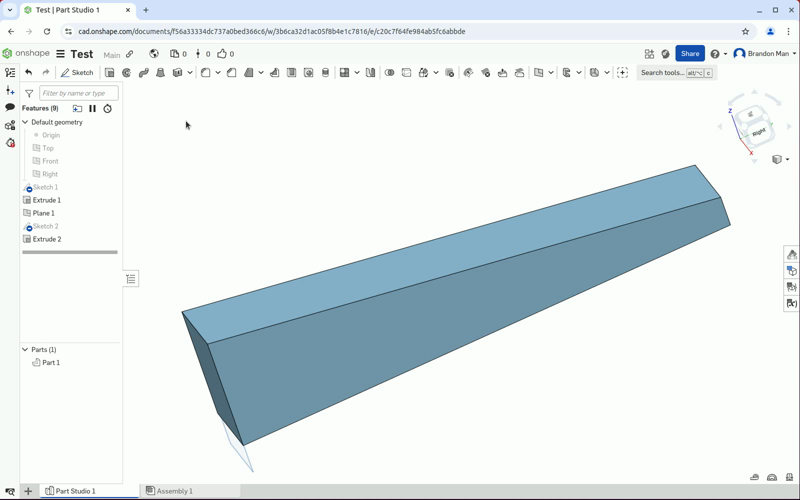
key(down, 2)
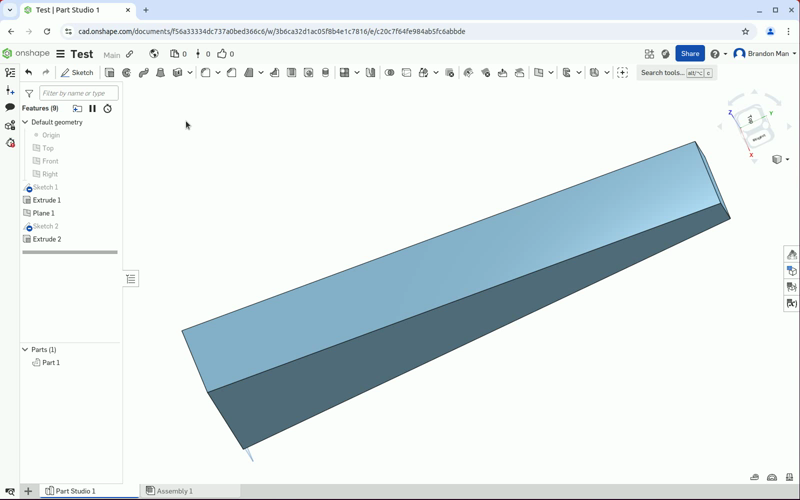
key(up, 2)
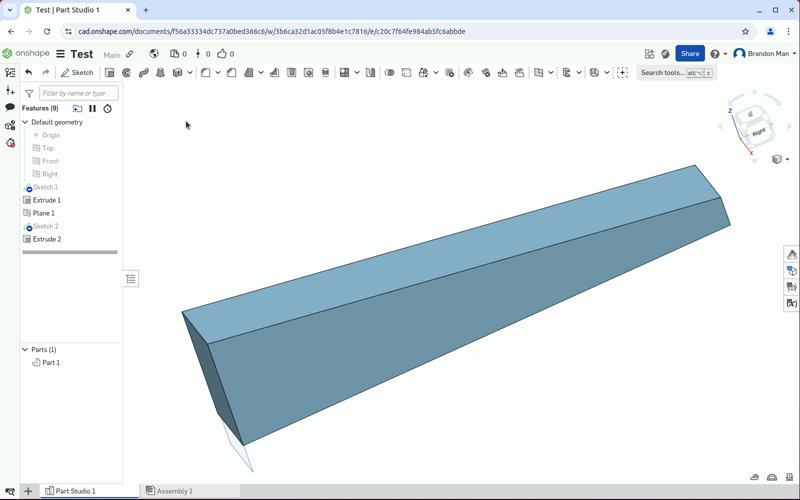
key(right, 2)
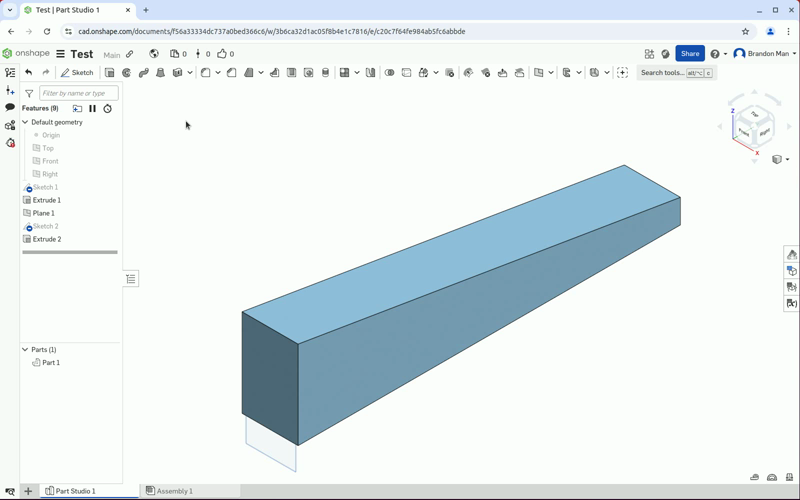
mouse_move(73, 189)
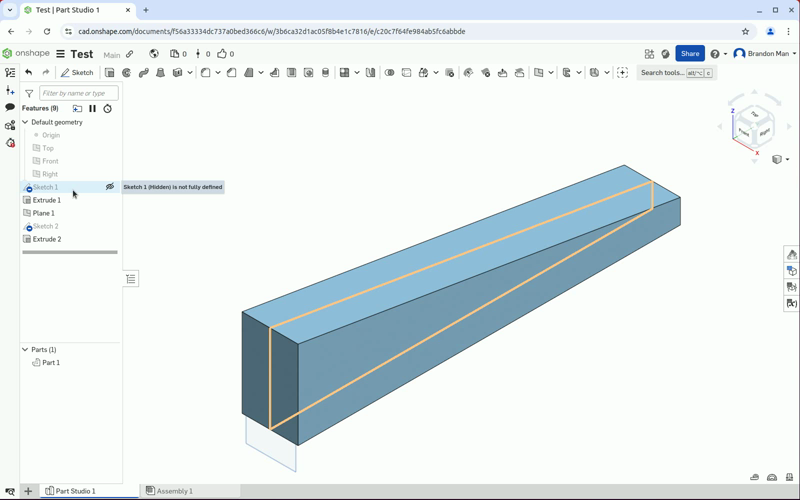
click(73, 189)